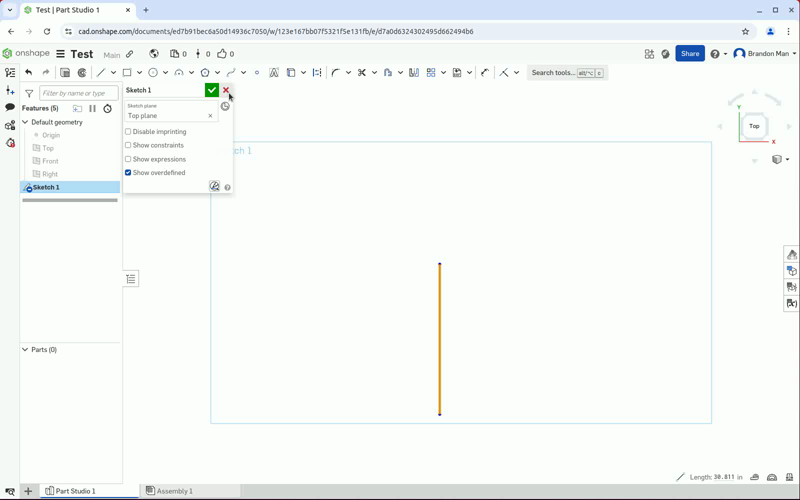
key(shift+h)
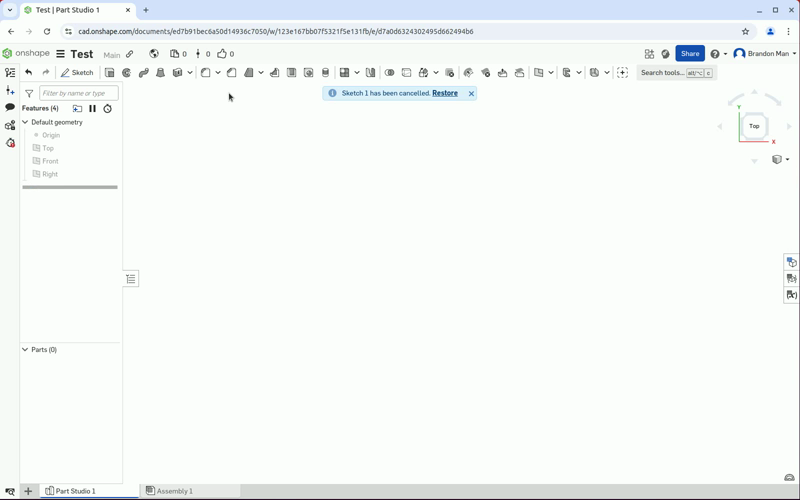
mouse_move(73, 352)
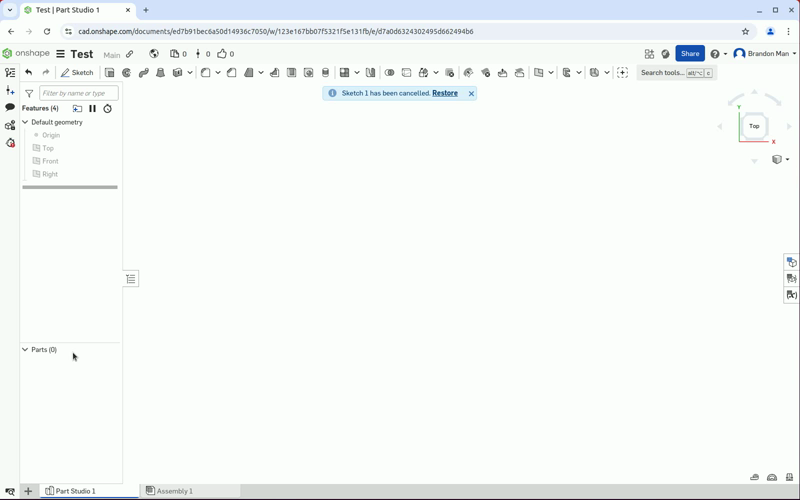
key(y)
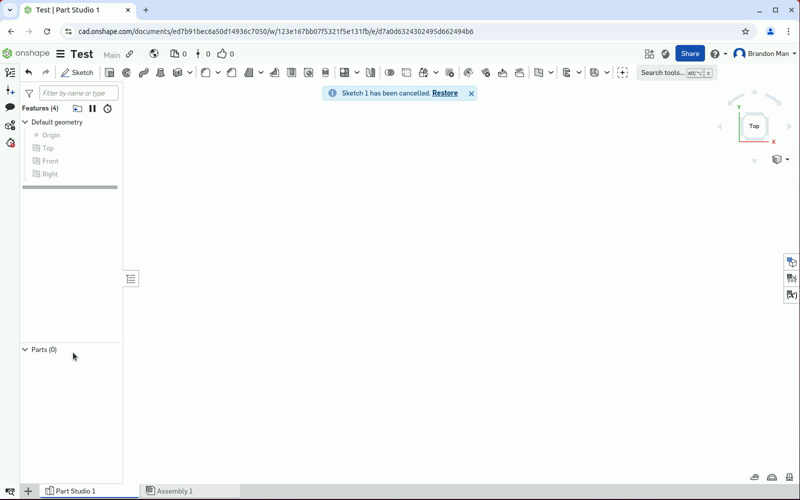
key(shift+p)
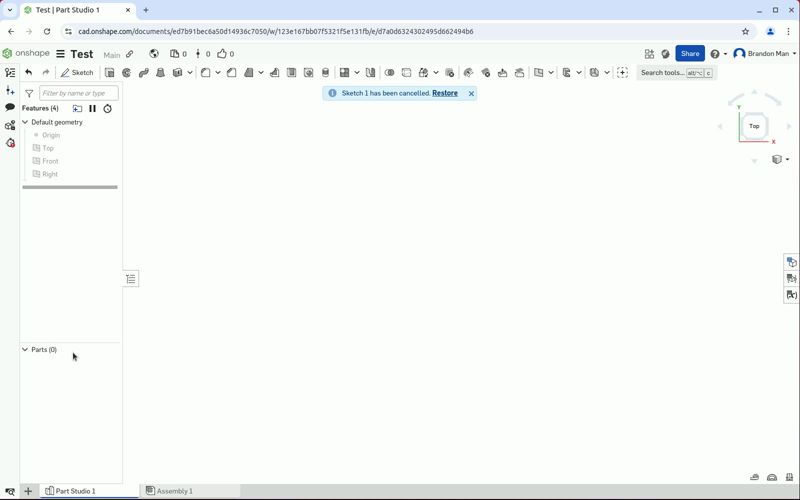
key(space)
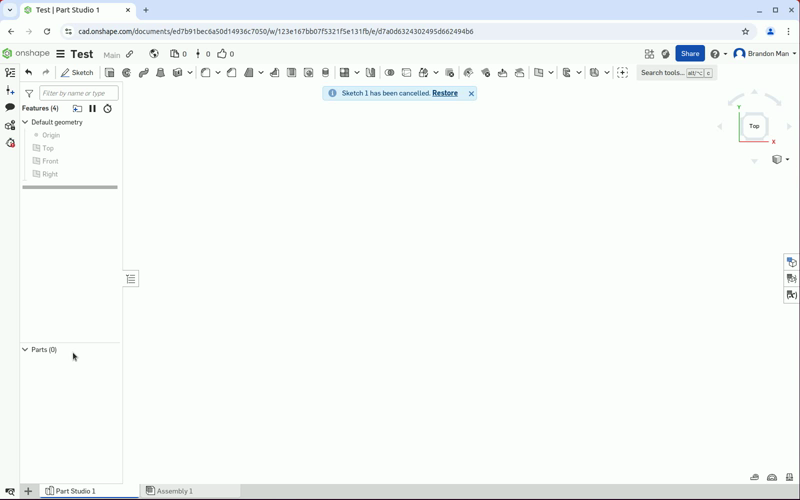
key_down(shift)
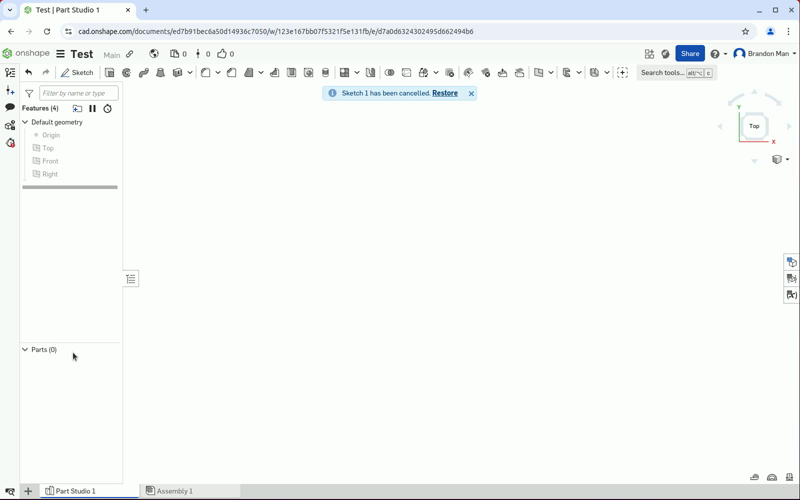
key(up)
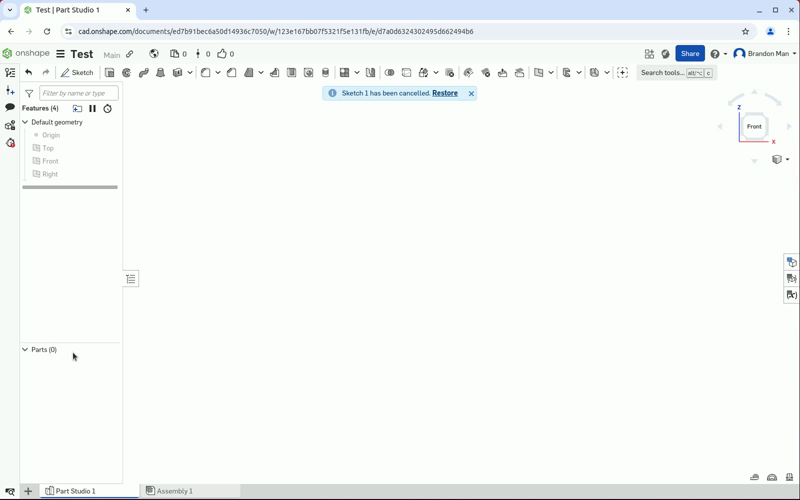
key_up(shift)
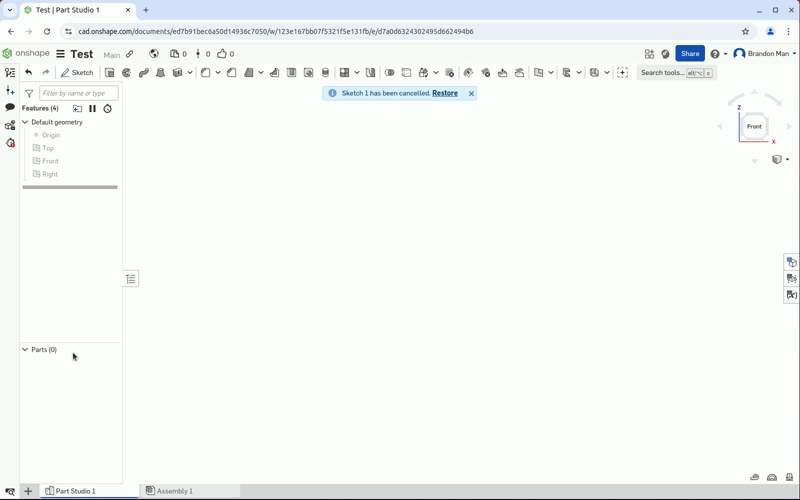
mouse_move(73, 352)
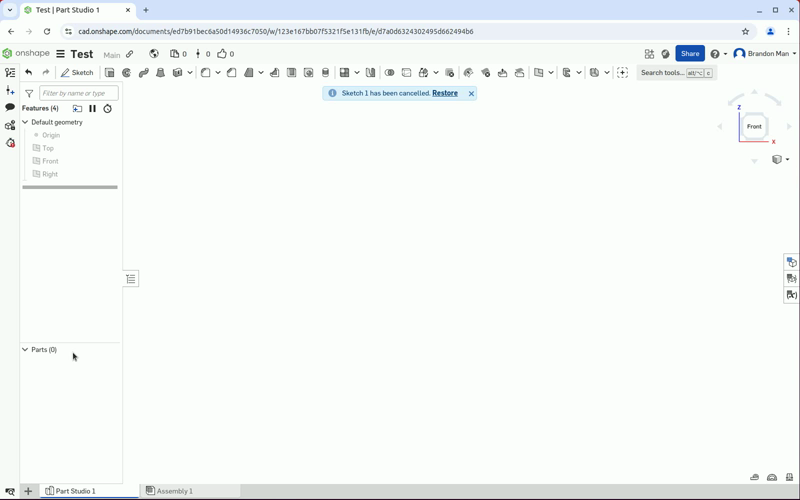
key(shift+y)
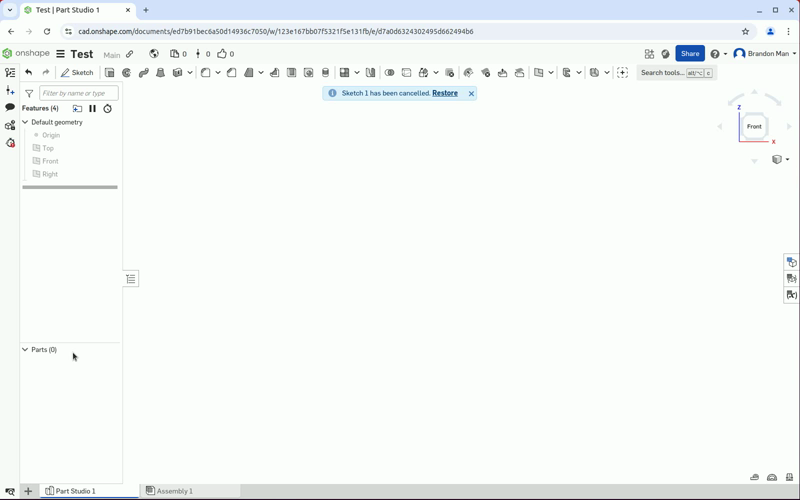
key(shift+s)
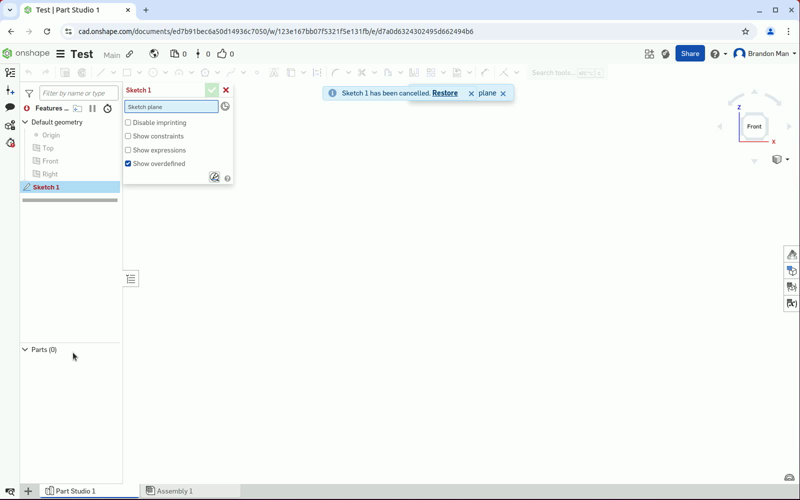
mouse_move(73, 163)
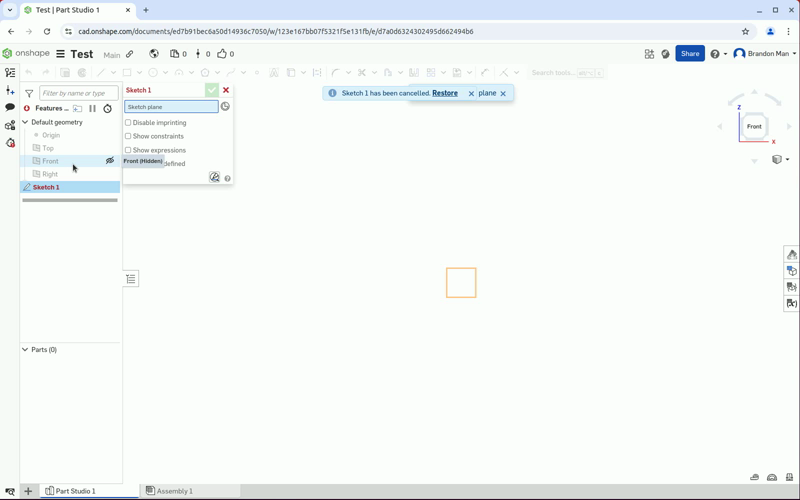
click(73, 163)
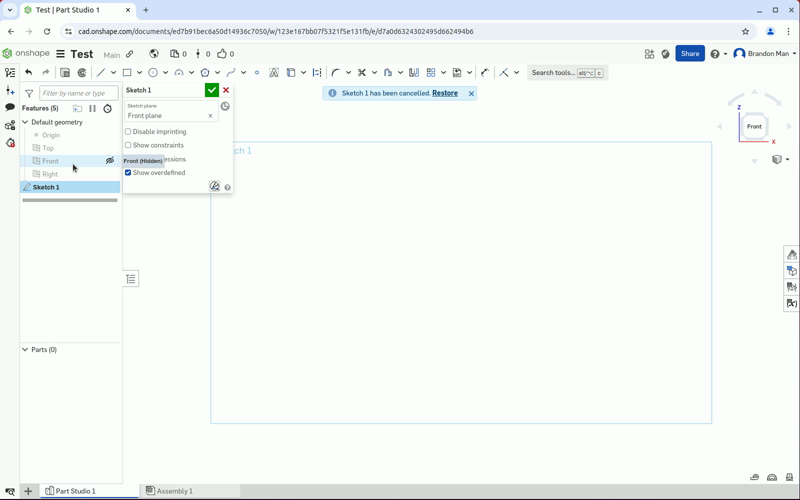
mouse_move(73, 352)
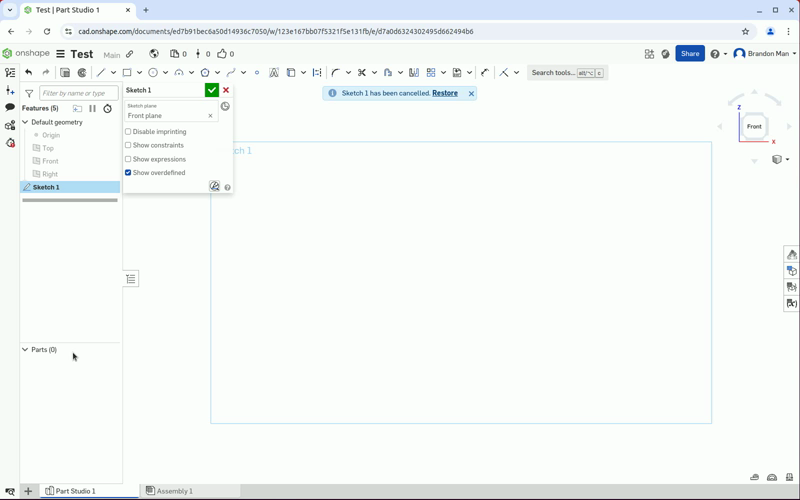
key(y)
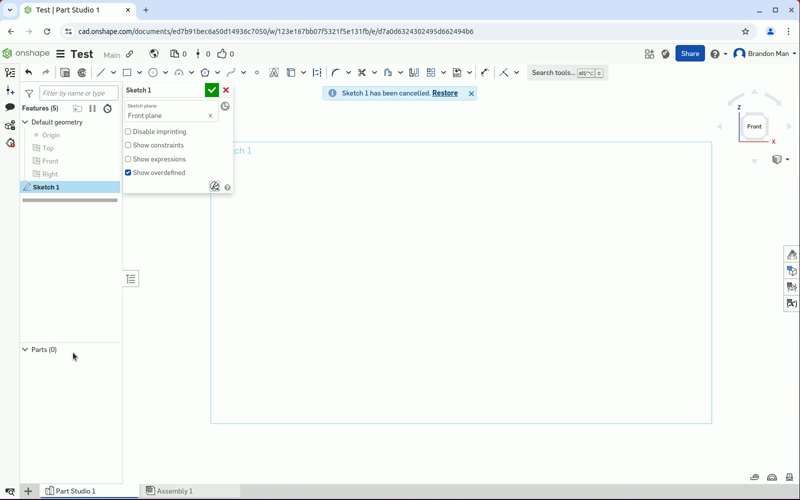
key(l)
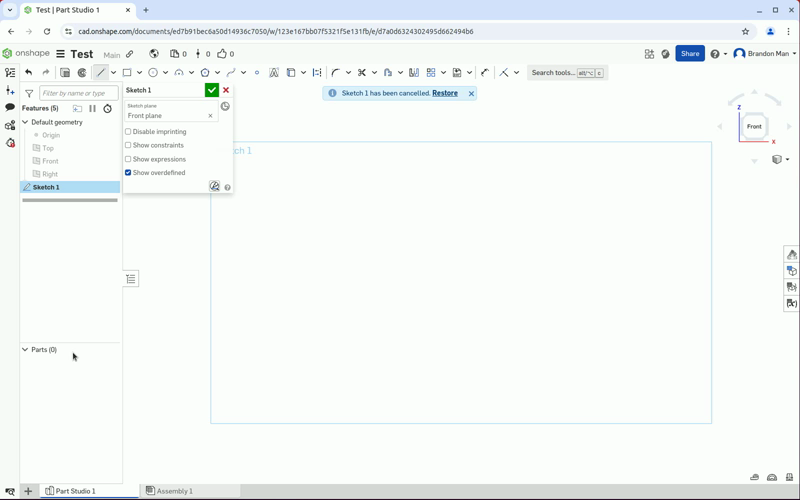
key_down(shift)
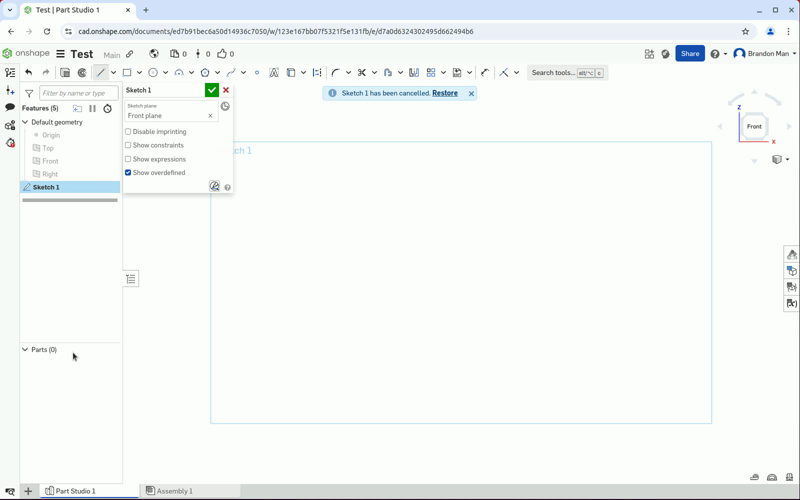
mouse_move(386, 266)
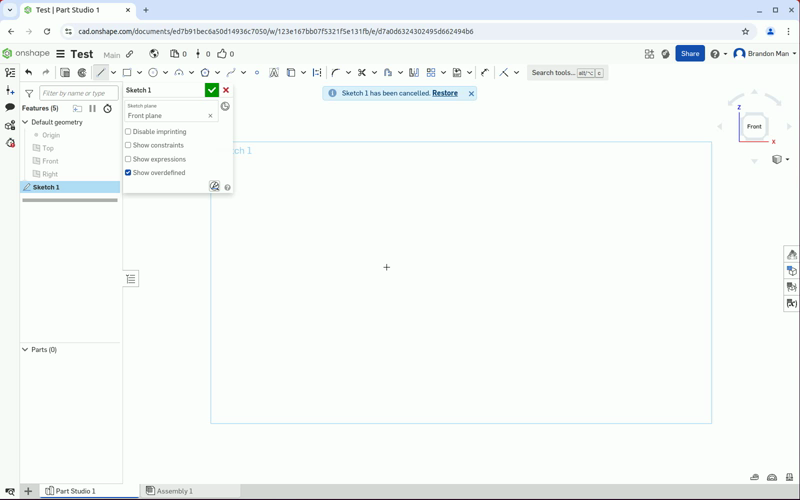
click(386, 266)
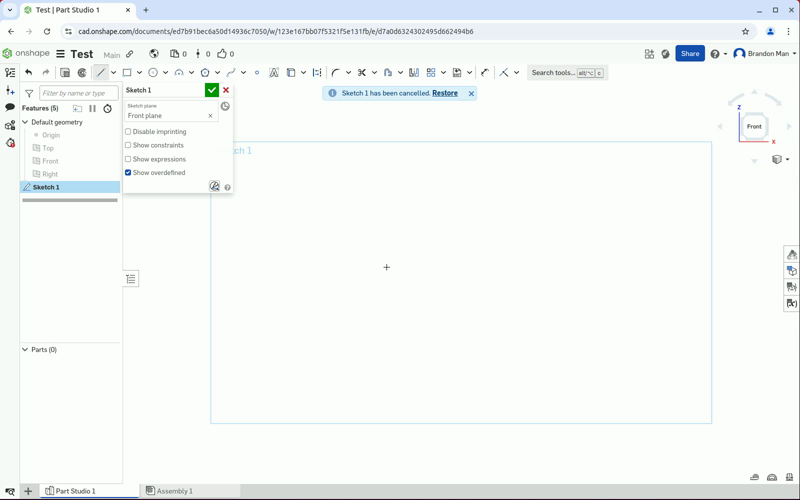
key_up(shift)
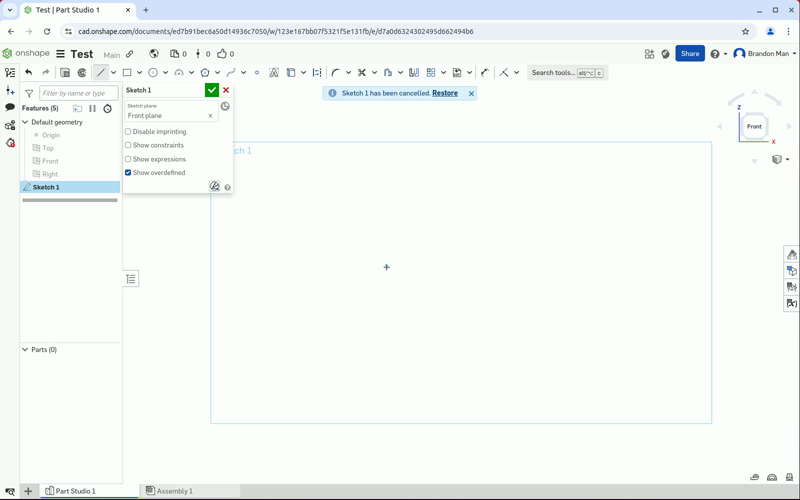
key_down(shift)
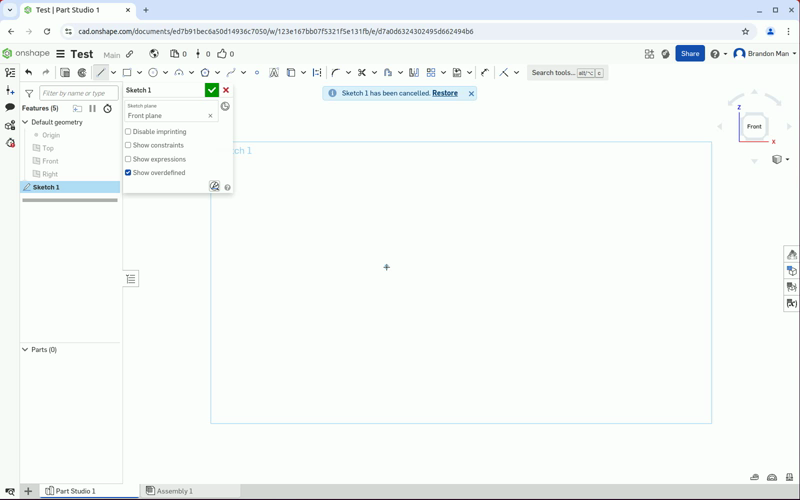
mouse_move(417, 266)
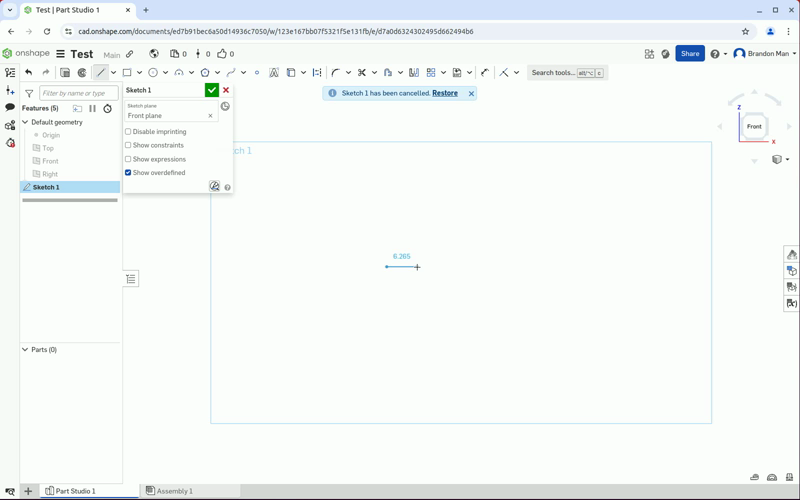
mouse_move(413, 266)
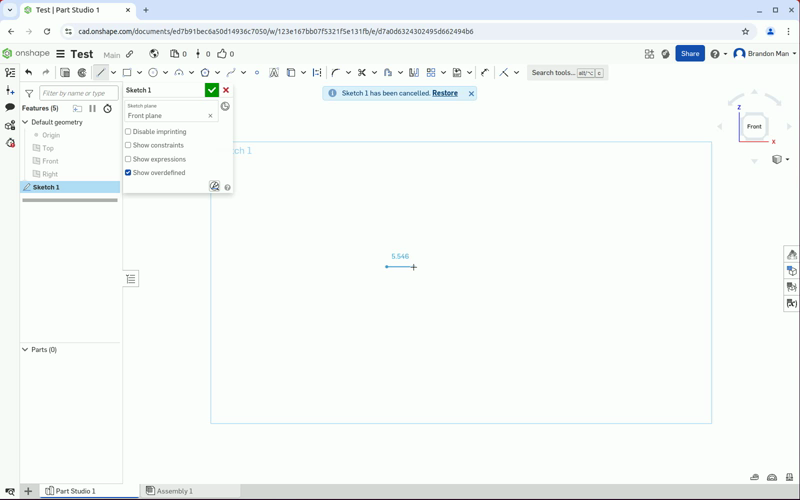
click(413, 266)
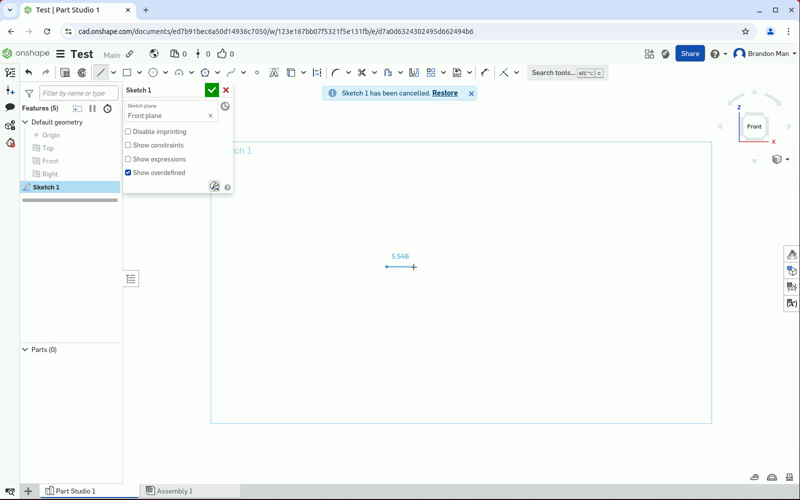
key_up(shift)
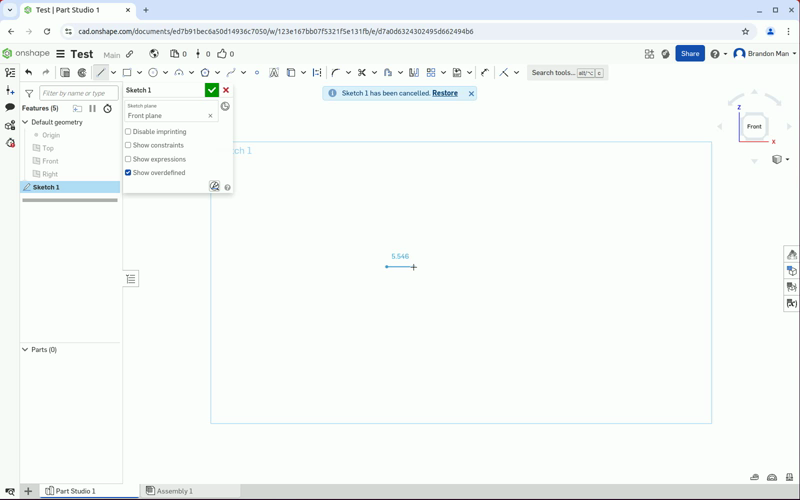
key_down(shift)
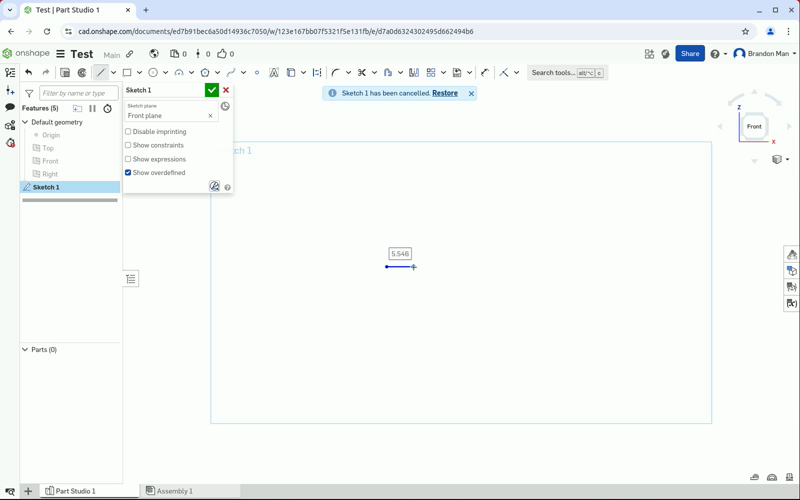
mouse_move(444, 266)
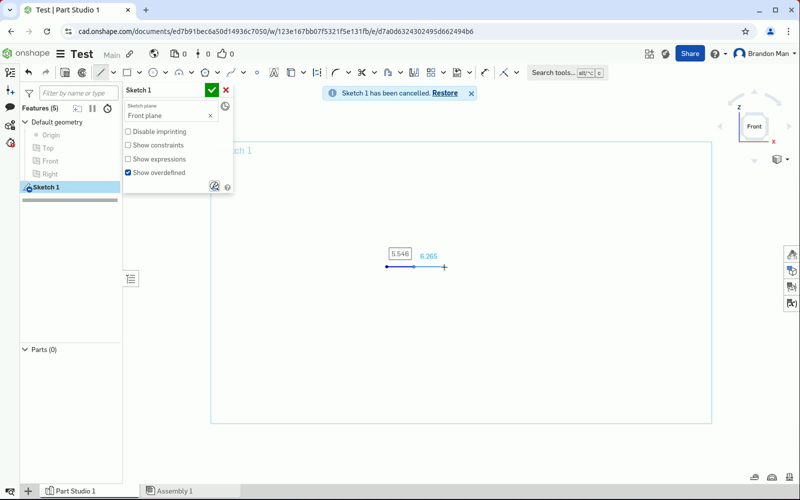
mouse_move(413, 213)
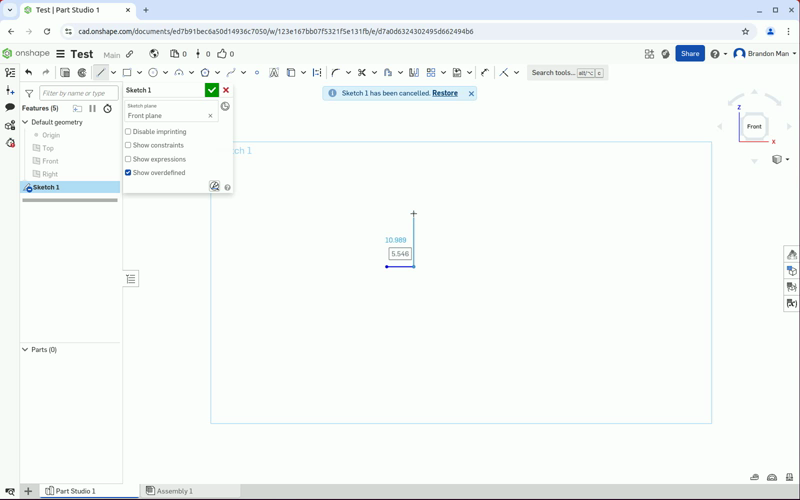
click(413, 213)
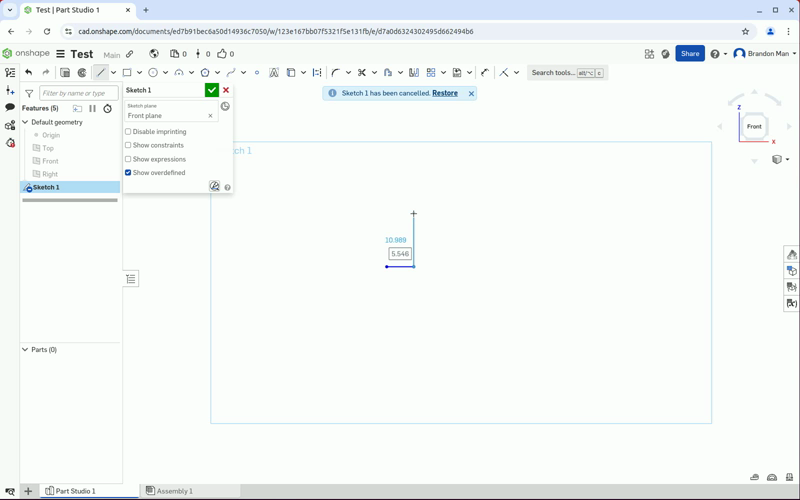
key_up(shift)
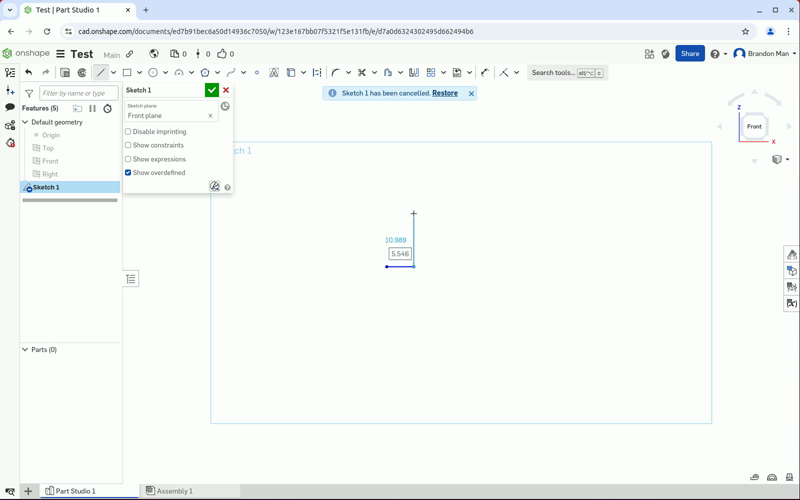
mouse_move(444, 213)
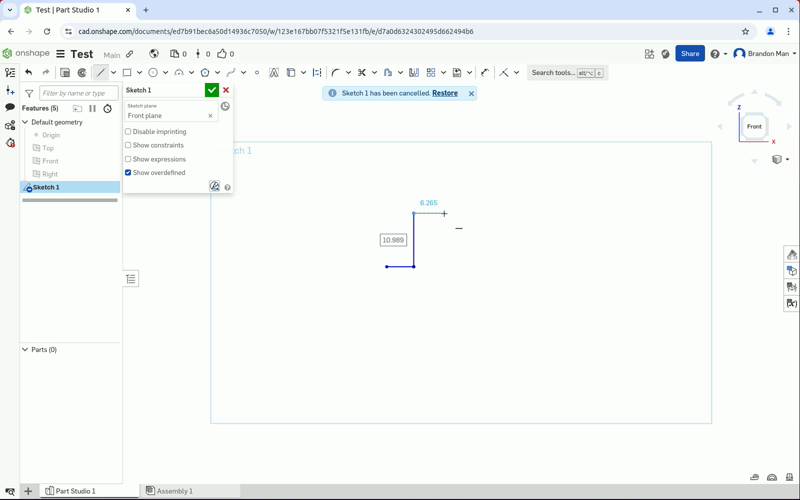
key_down(shift)
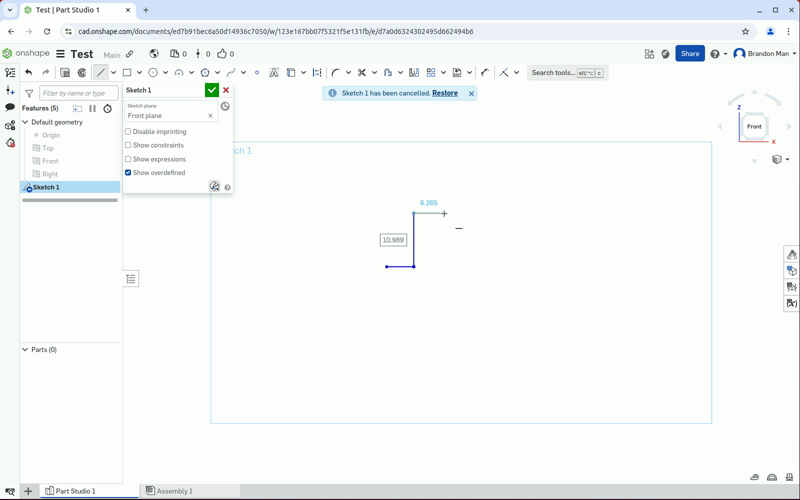
mouse_move(386, 266)
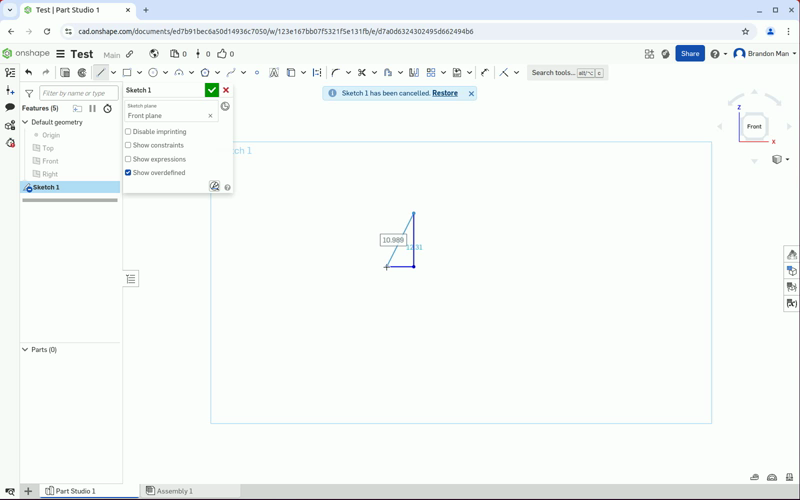
key_up(shift)
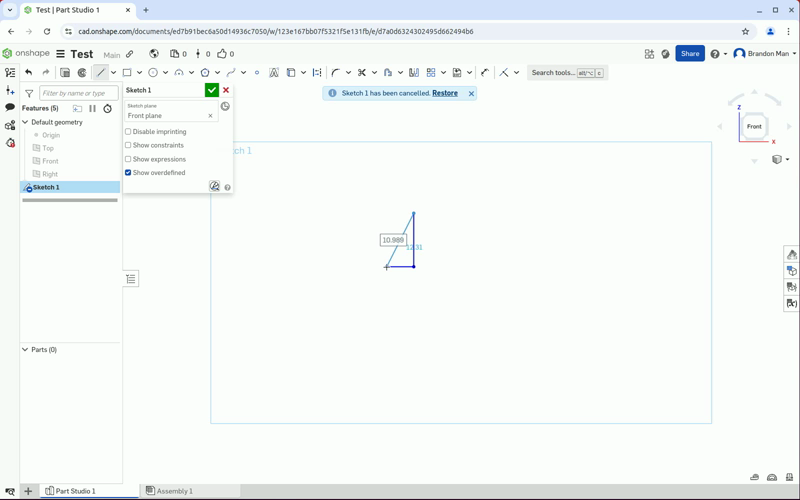
click(386, 266)
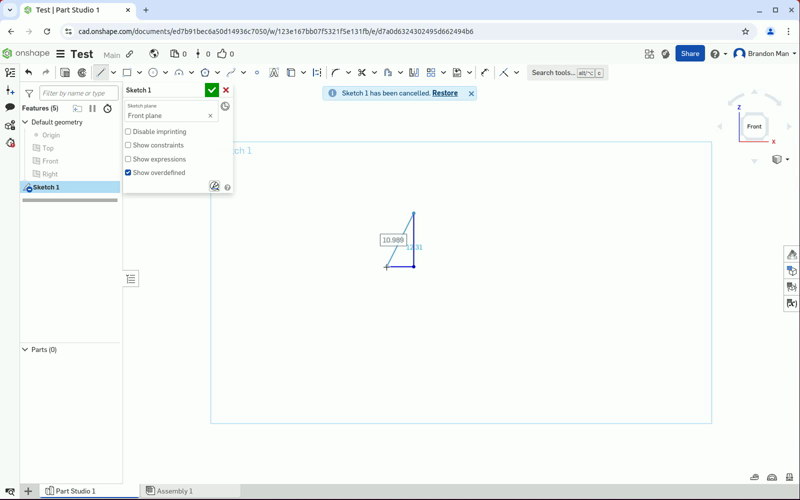
key(esc)
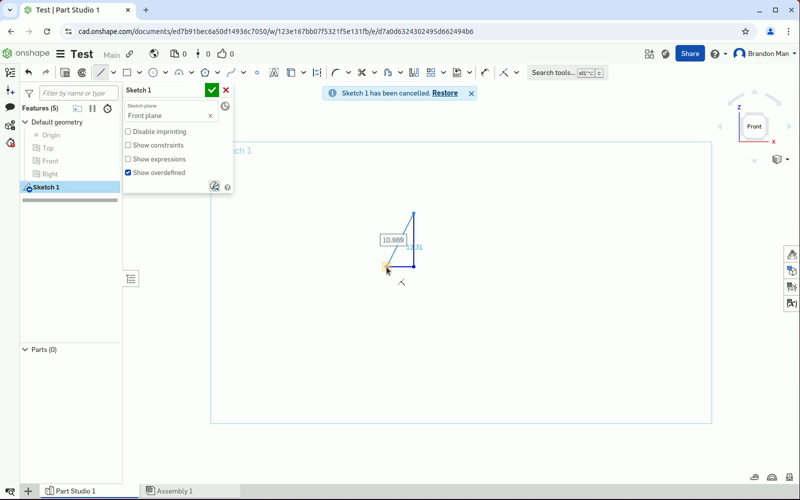
mouse_move(406, 252)
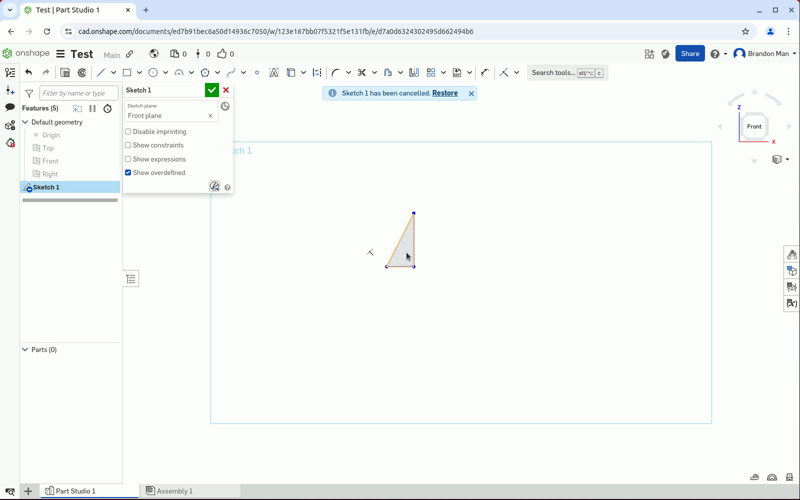
scroll(6)
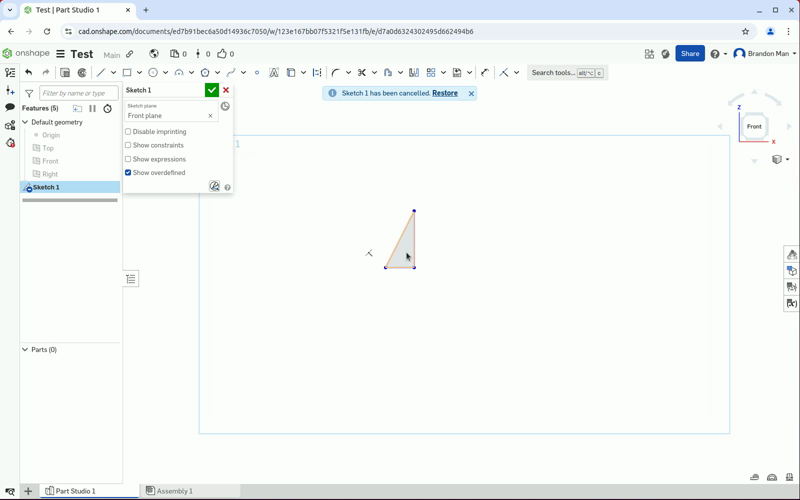
scroll(6)
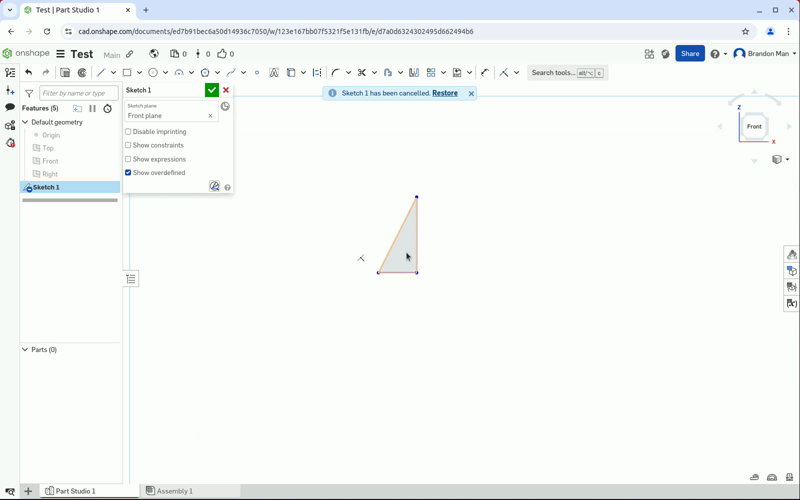
scroll(6)
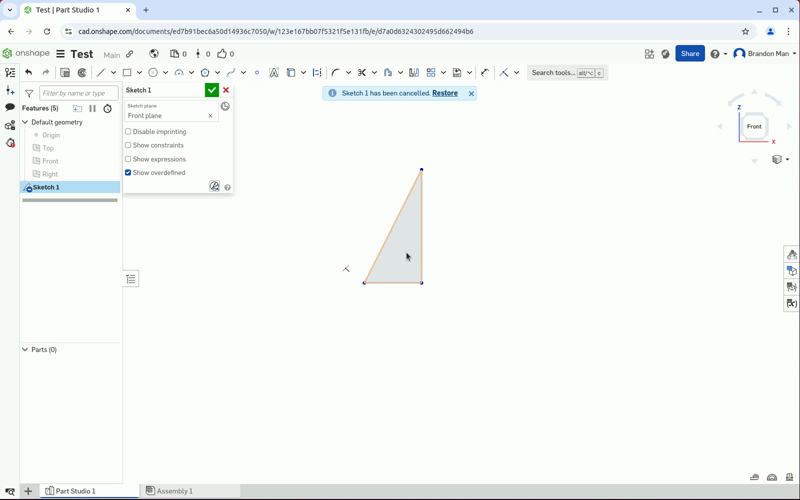
scroll(6)
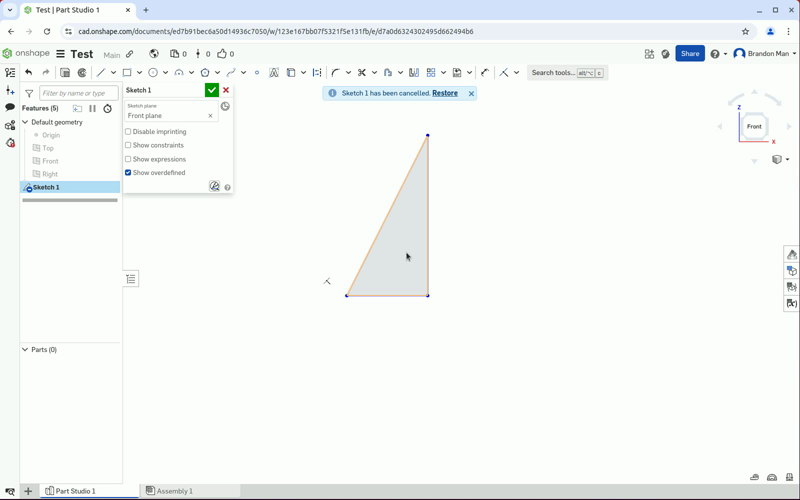
scroll(6)
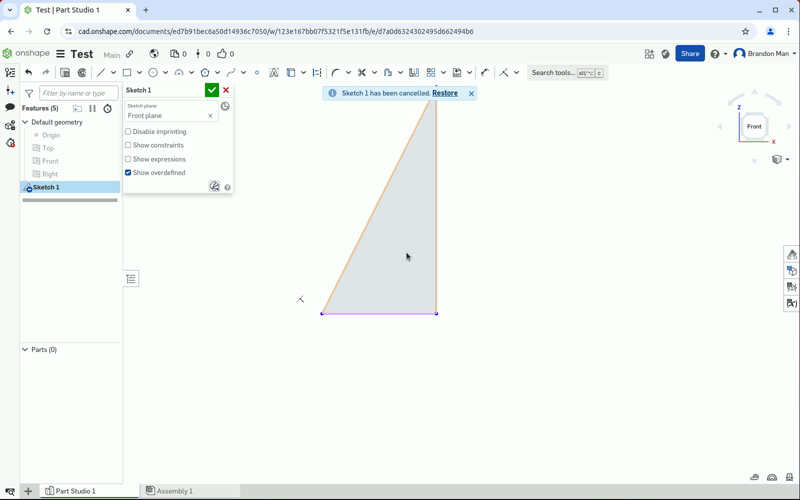
scroll(6)
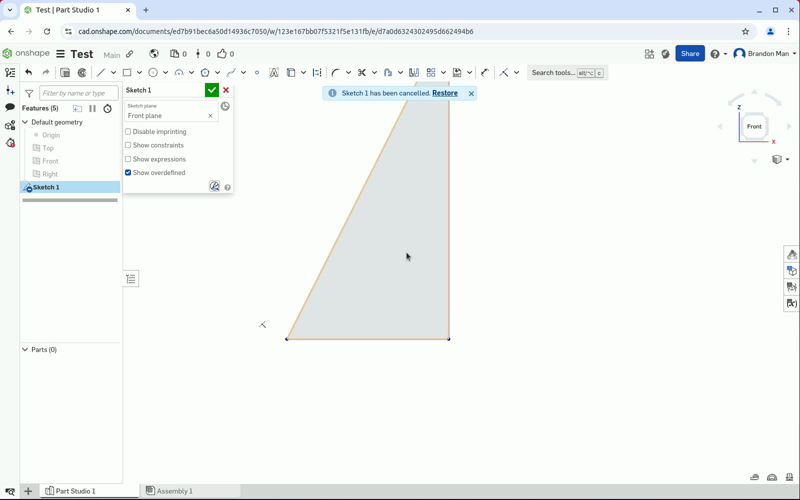
scroll(6)
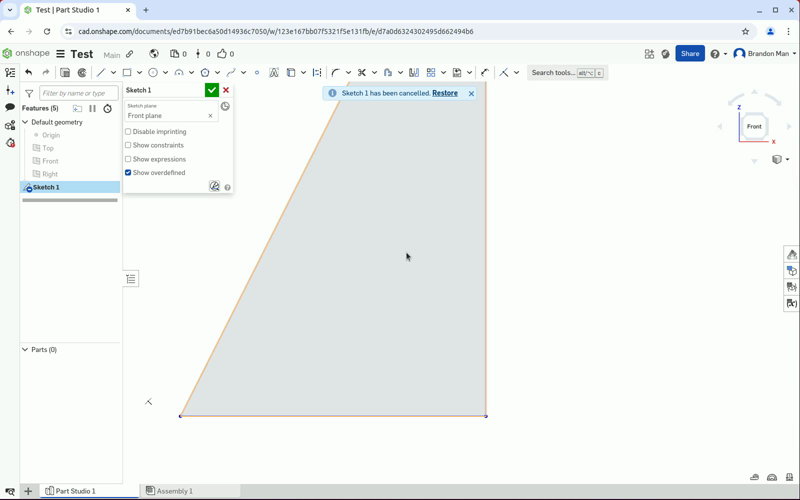
click(406, 252)
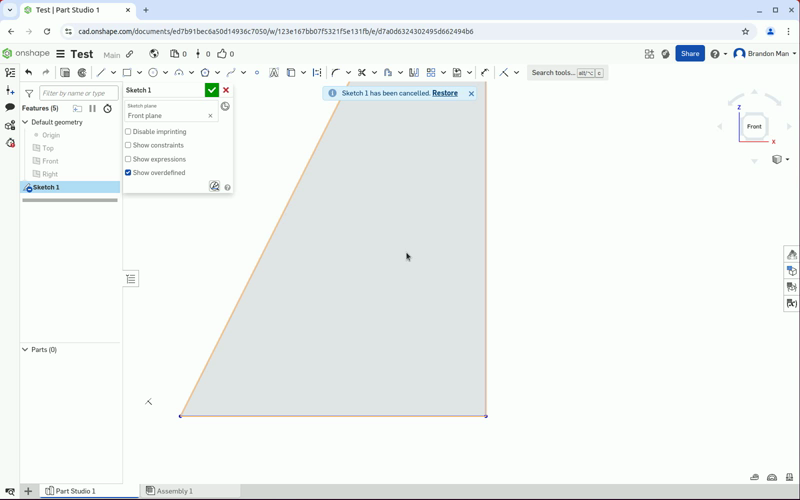
scroll(-6)
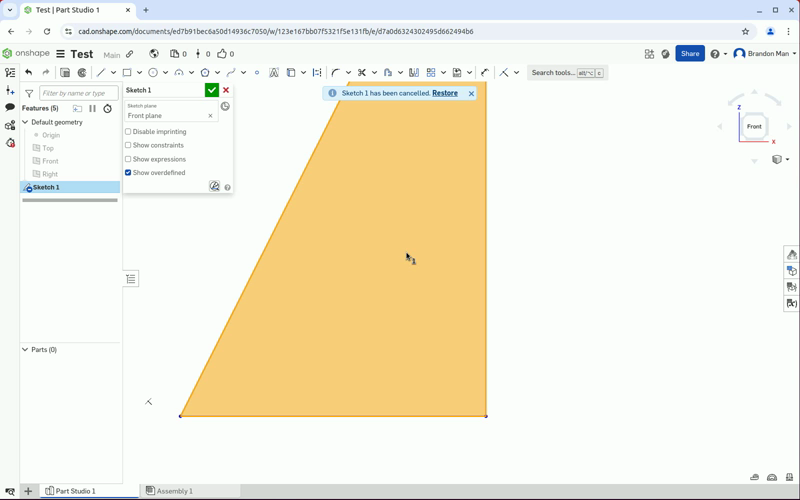
scroll(-6)
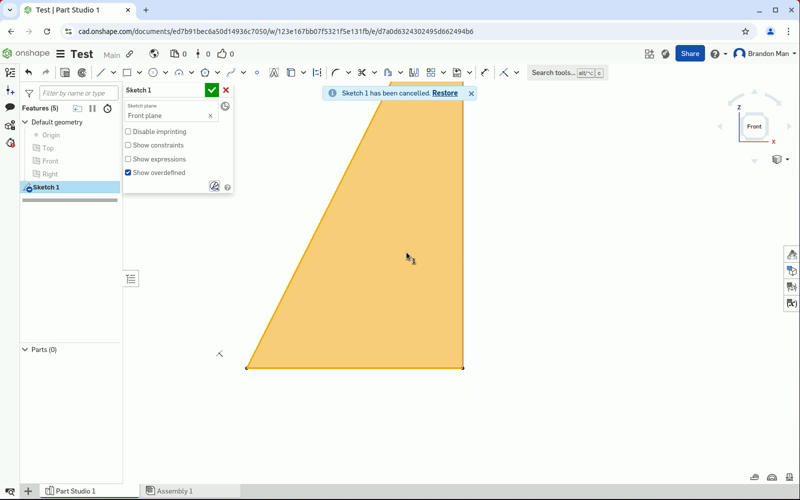
scroll(-6)
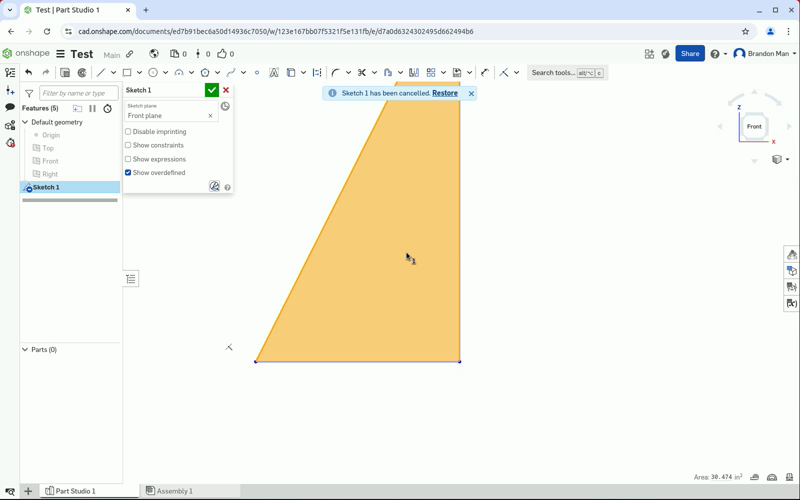
scroll(-6)
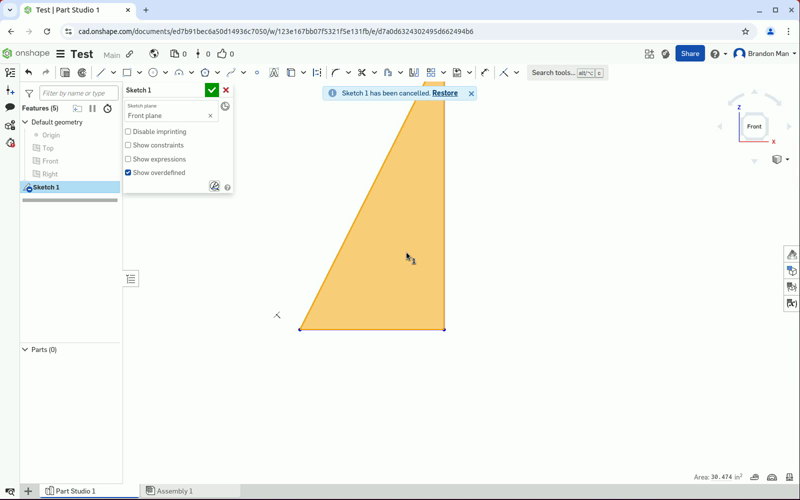
scroll(-6)
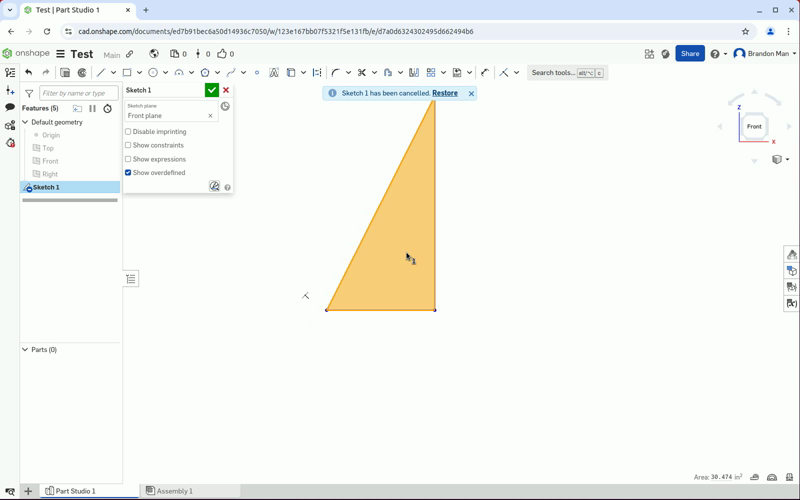
scroll(-6)
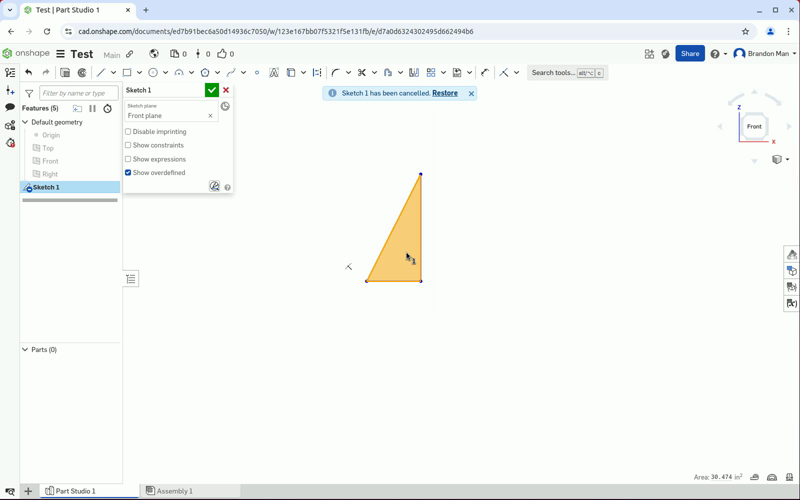
scroll(-6)
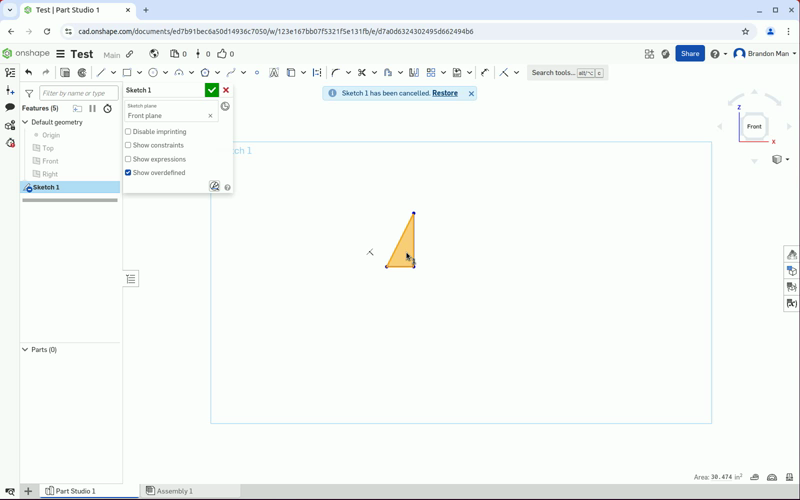
mouse_move(73, 352)
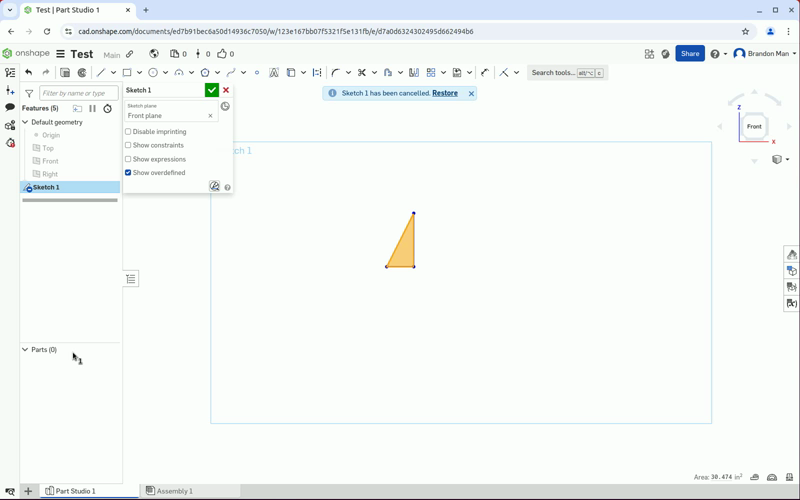
key(shift+y)
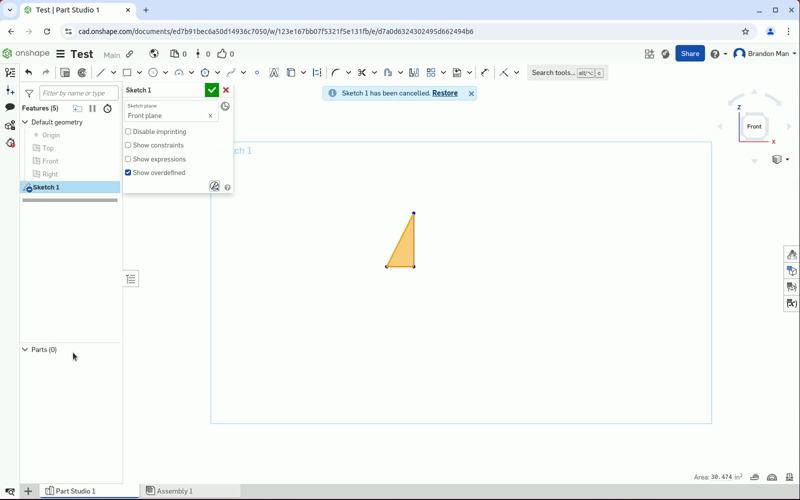
key(shift+e)
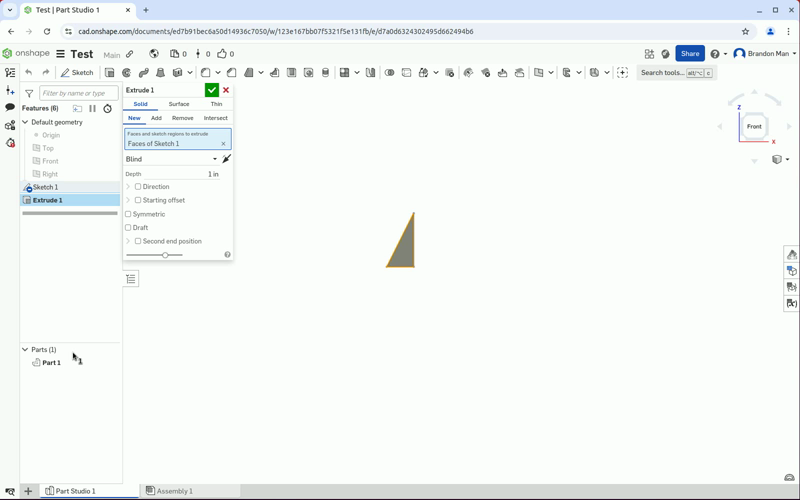
mouse_move(143, 106)
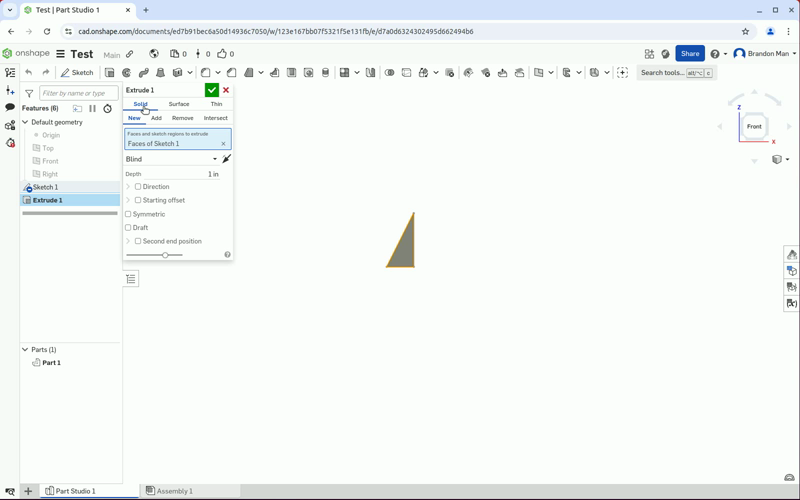
click(143, 106)
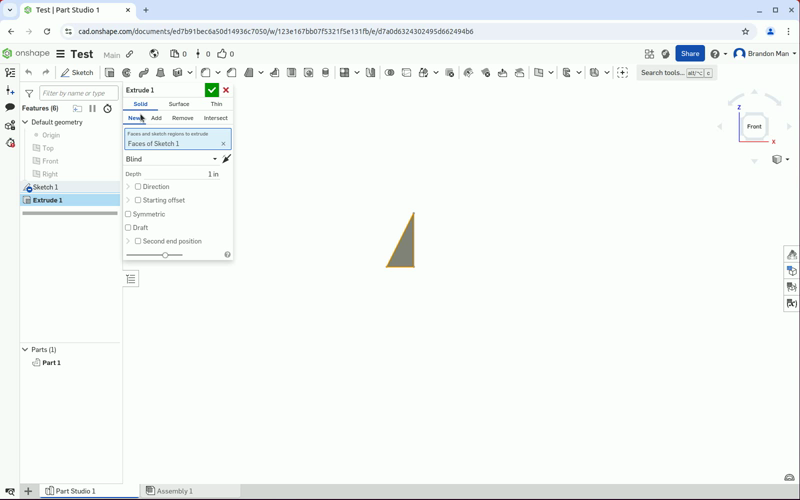
mouse_move(137, 120)
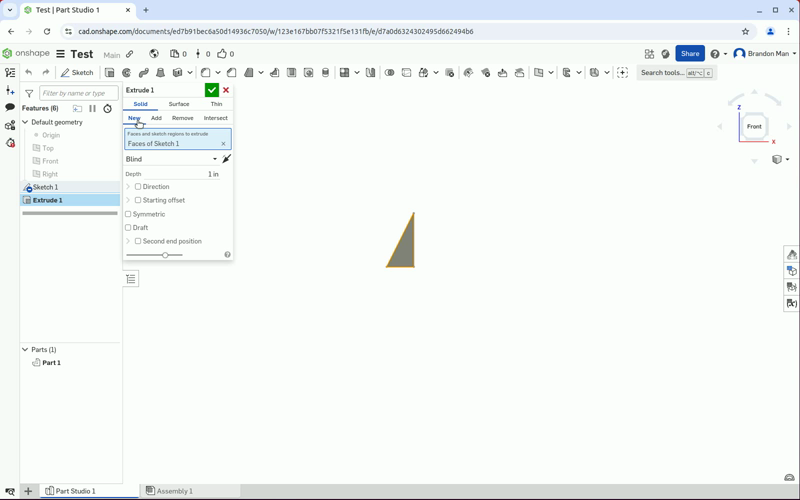
click(137, 120)
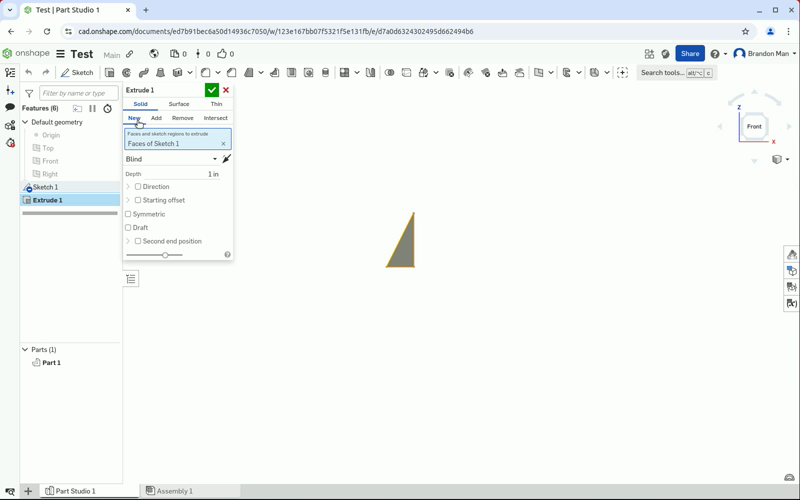
key(tab, 4)
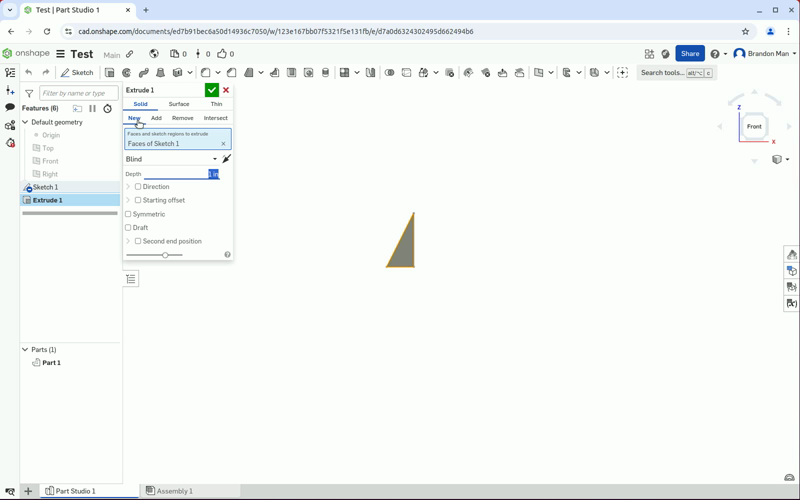
text(23.108)
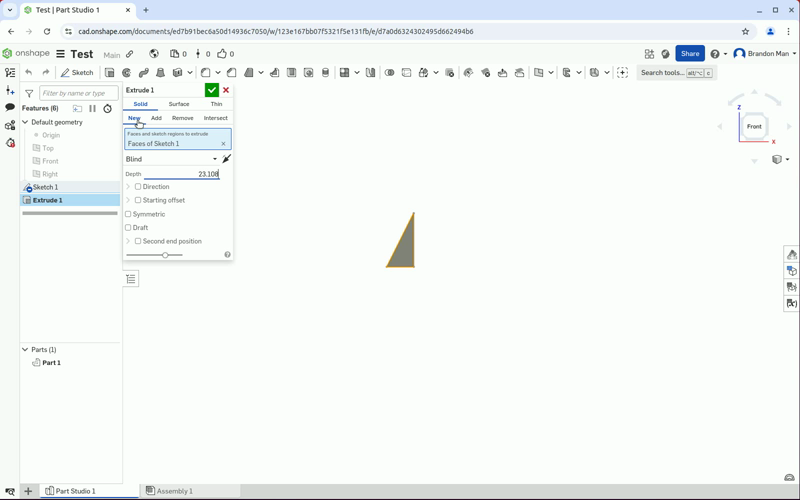
key(enter)
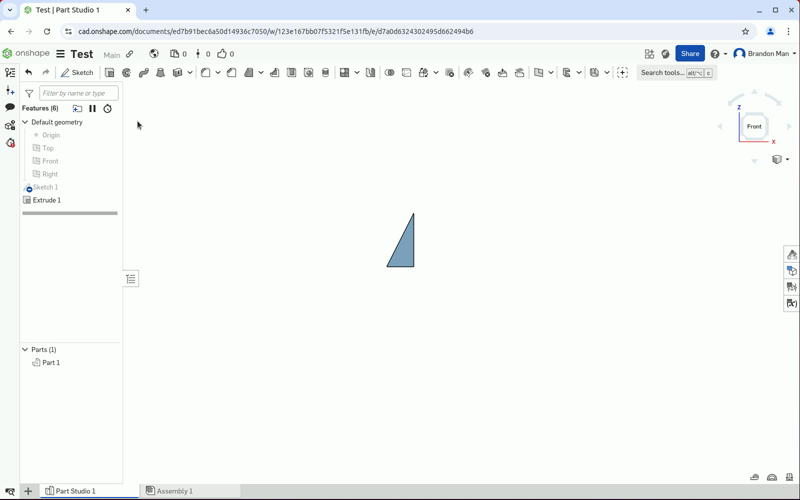
key(shift+h)
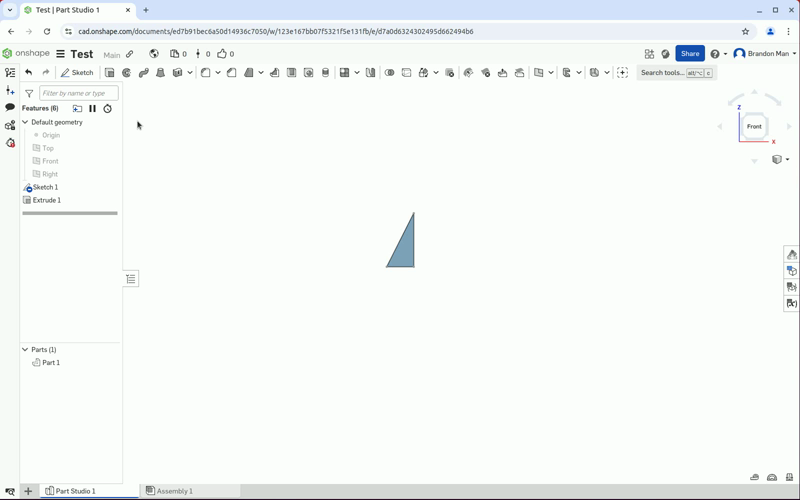
key(shift+h)
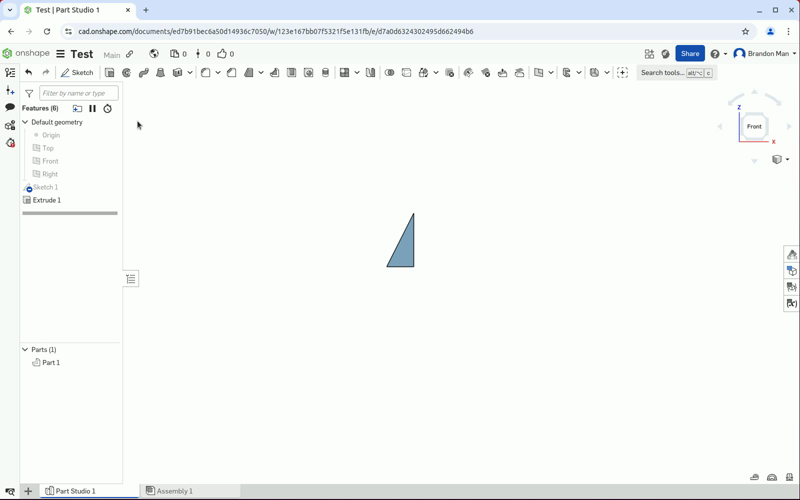
mouse_move(73, 189)
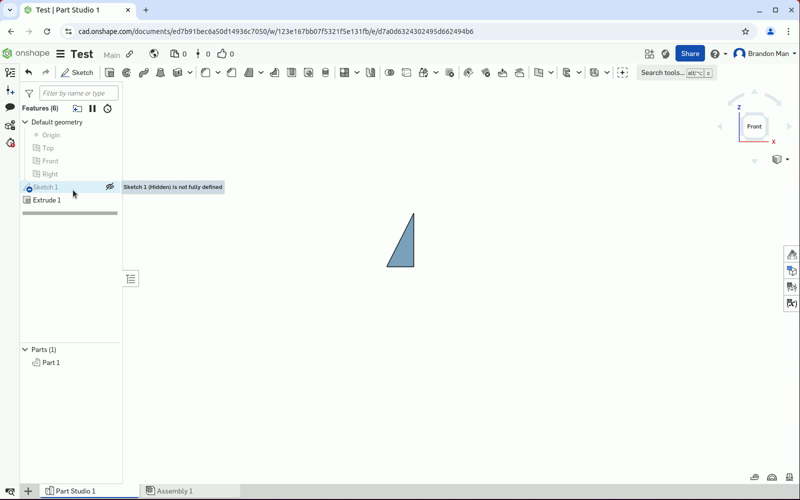
click(73, 189)
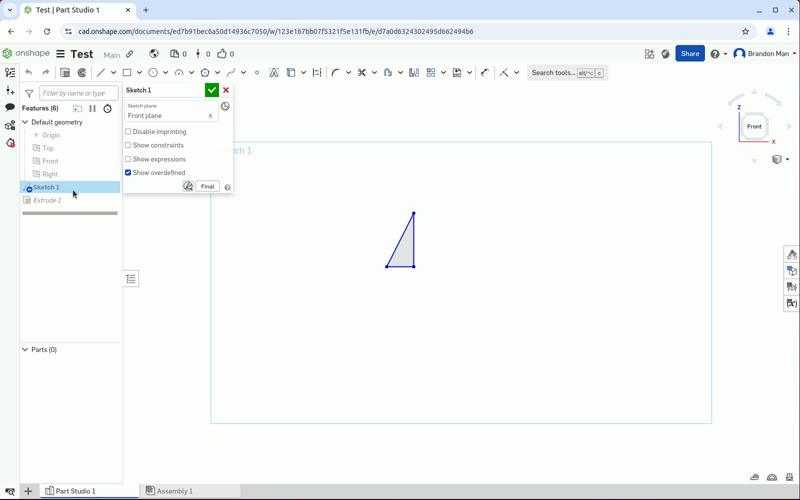
mouse_move(229, 92)
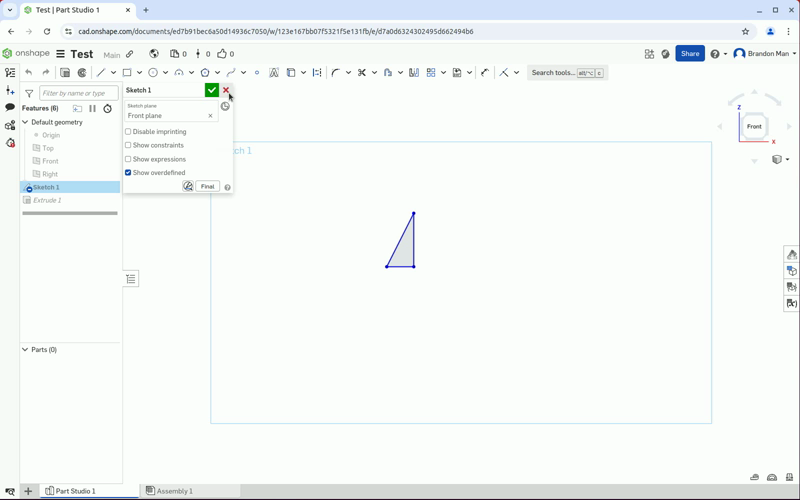
click(229, 92)
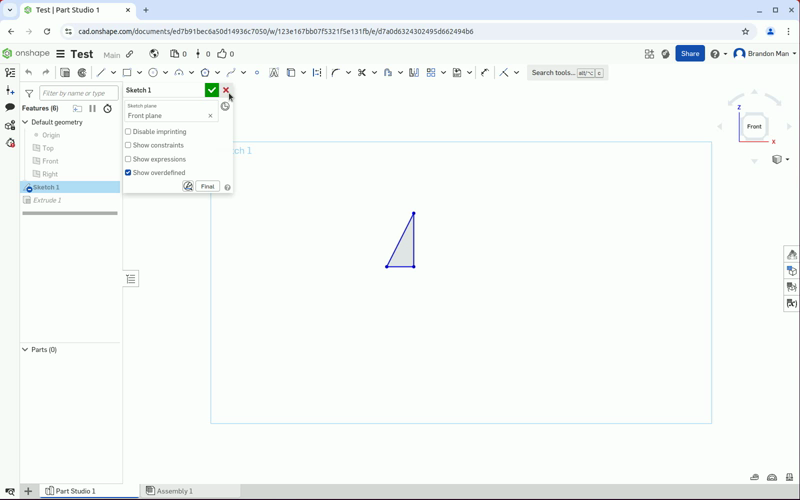
key(shift+s)
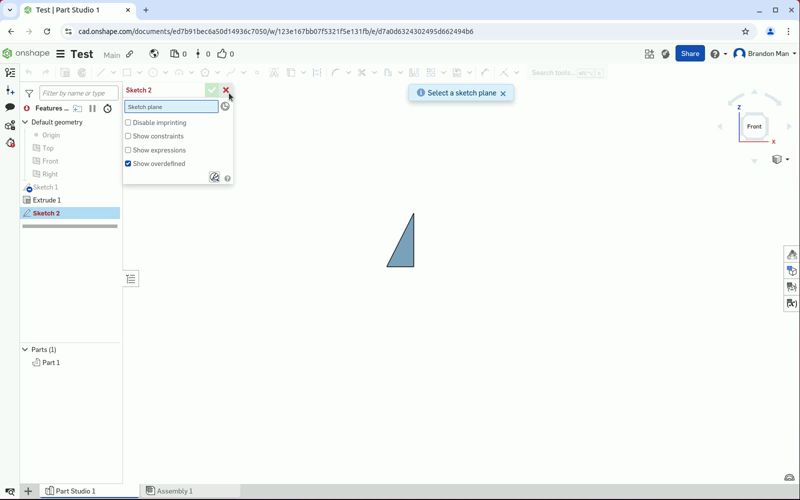
mouse_move(73, 163)
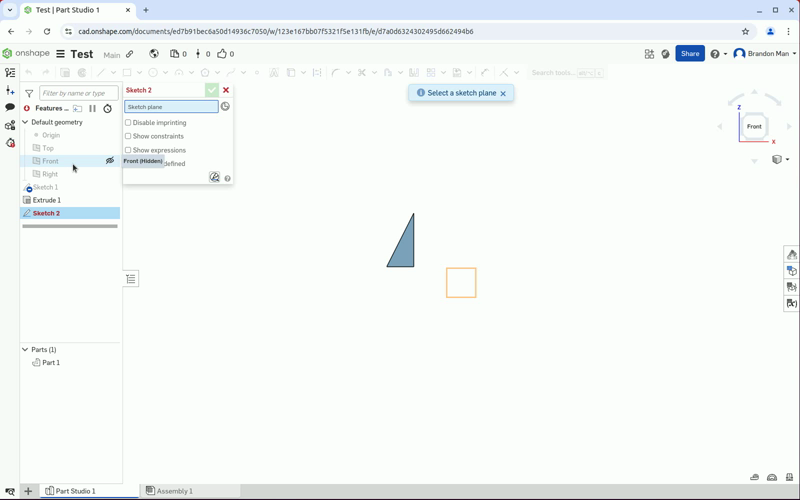
click(73, 163)
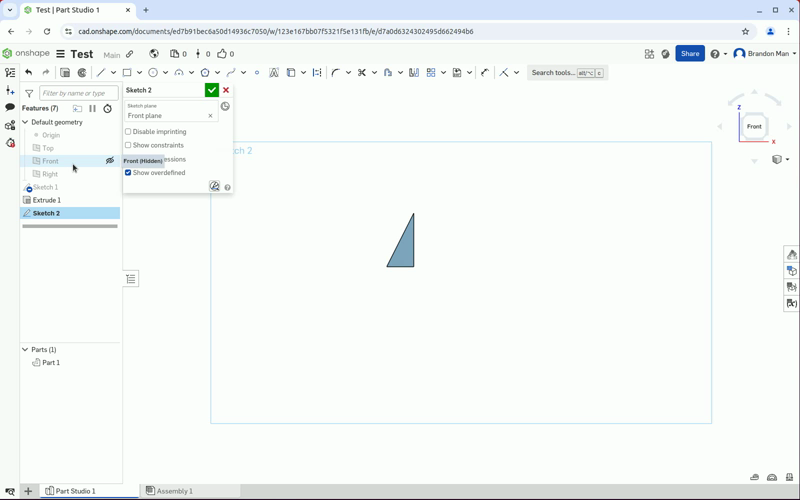
mouse_move(73, 352)
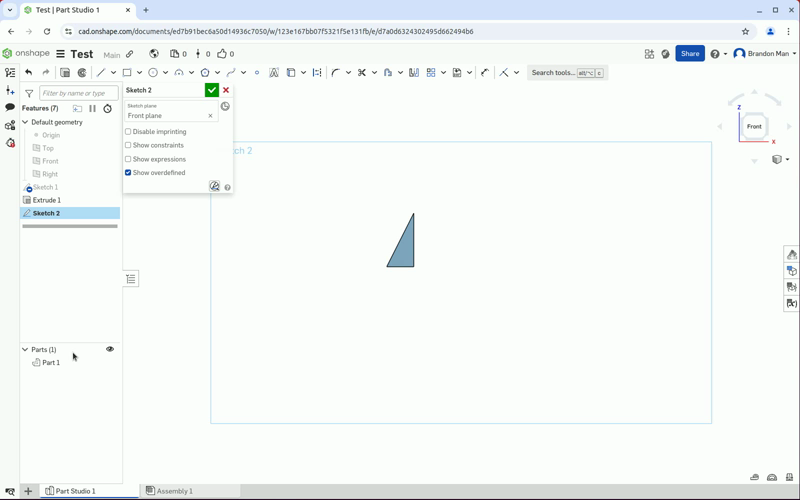
key(y)
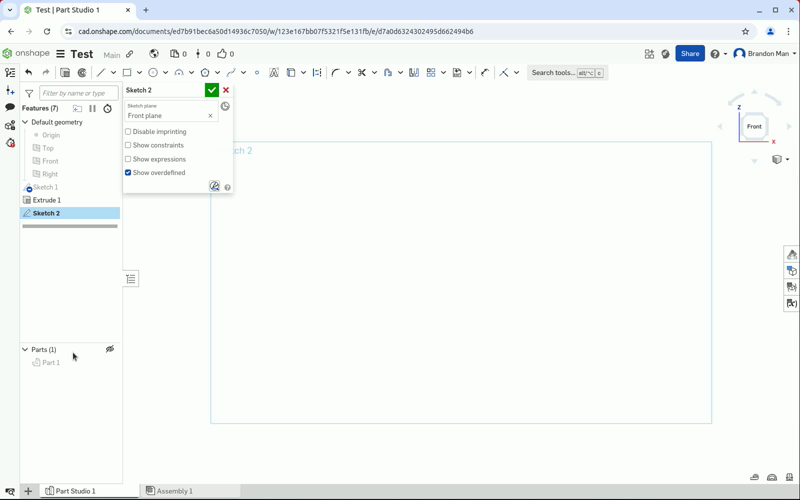
key(l)
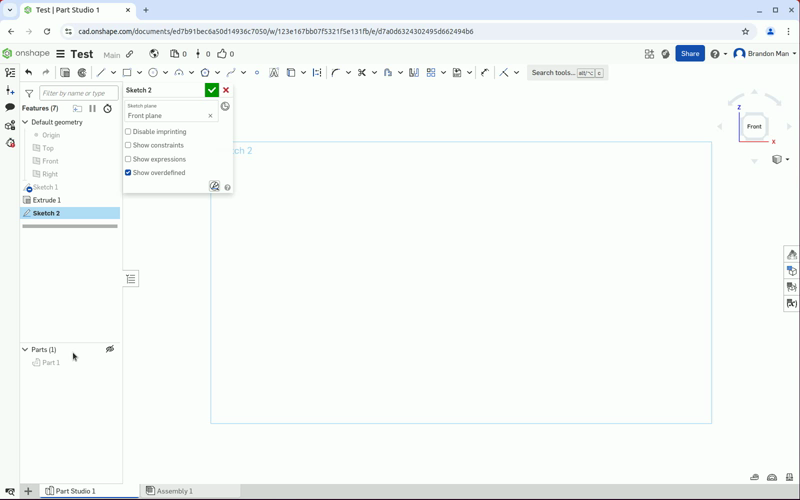
key_down(shift)
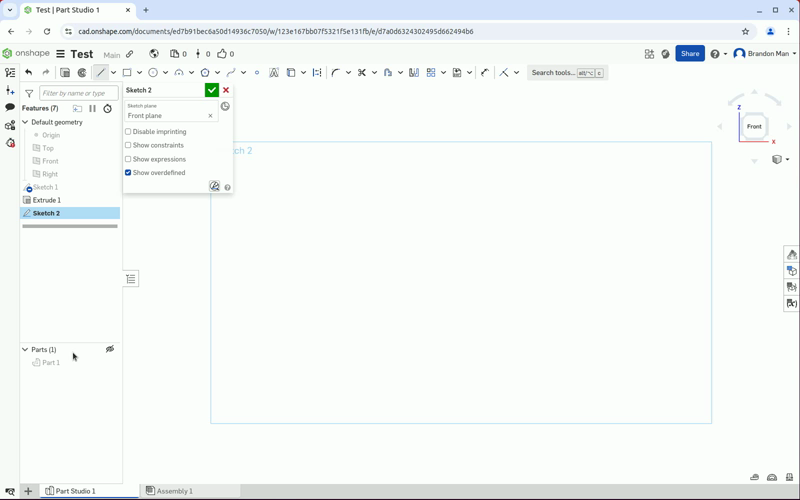
mouse_move(412, 266)
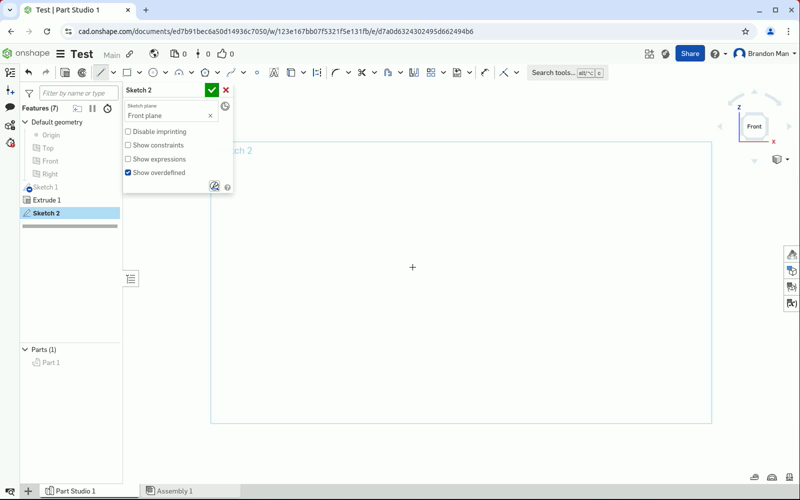
click(412, 266)
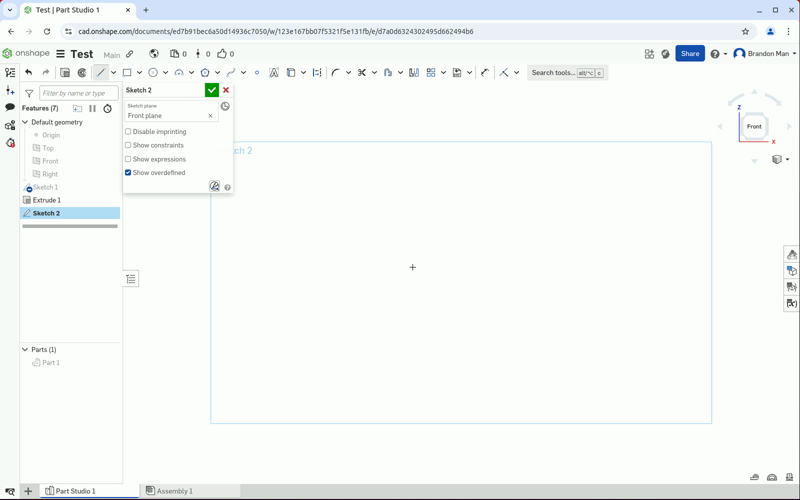
key_up(shift)
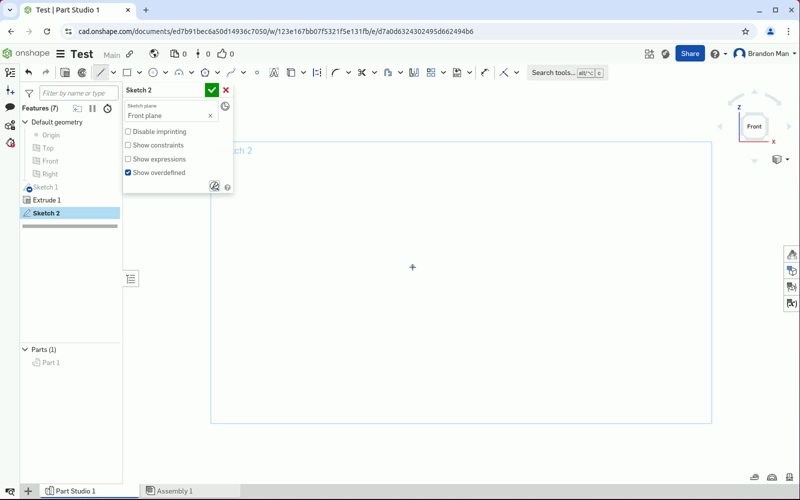
key_down(shift)
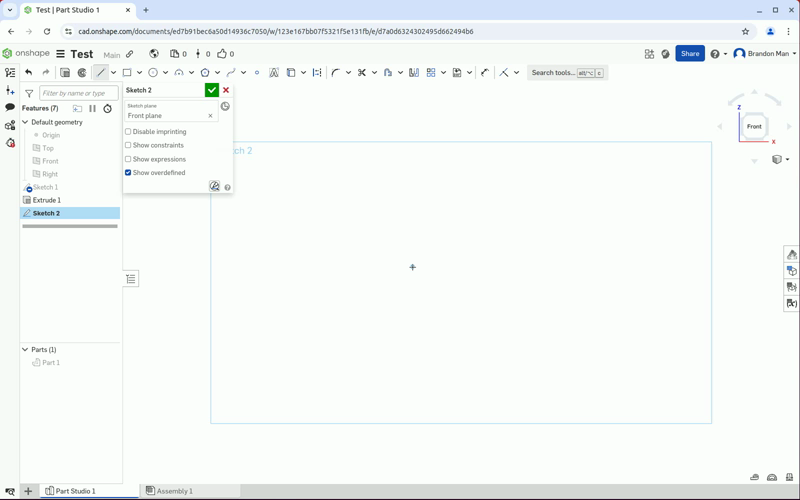
mouse_move(442, 266)
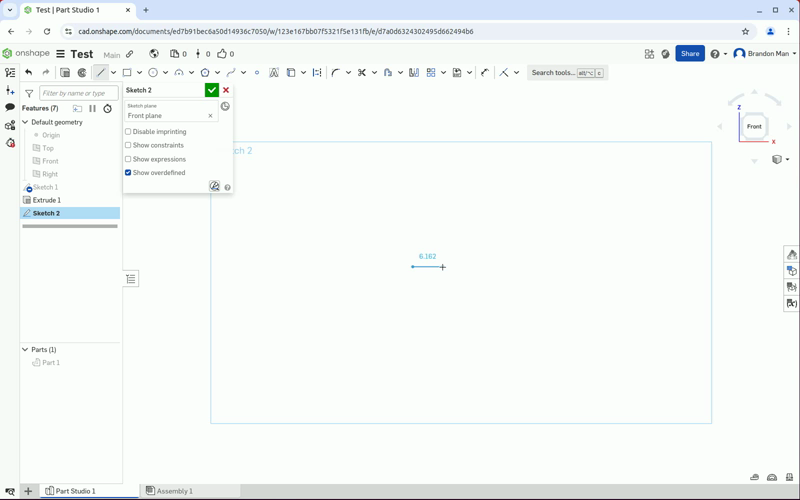
mouse_move(446, 266)
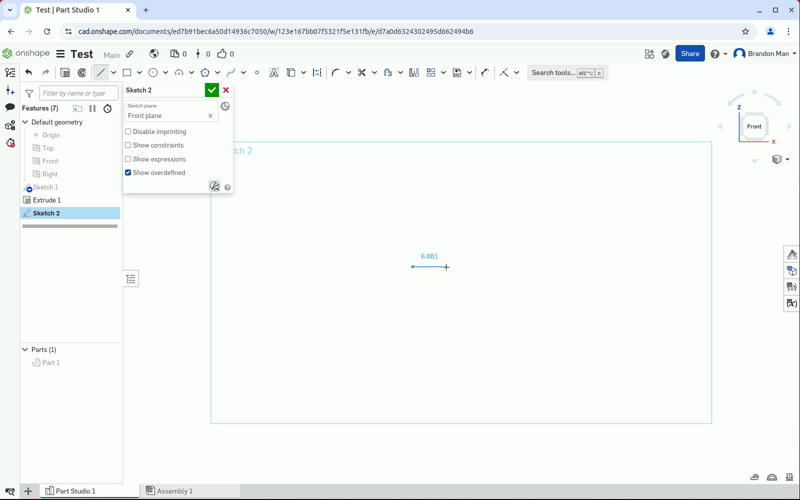
click(446, 266)
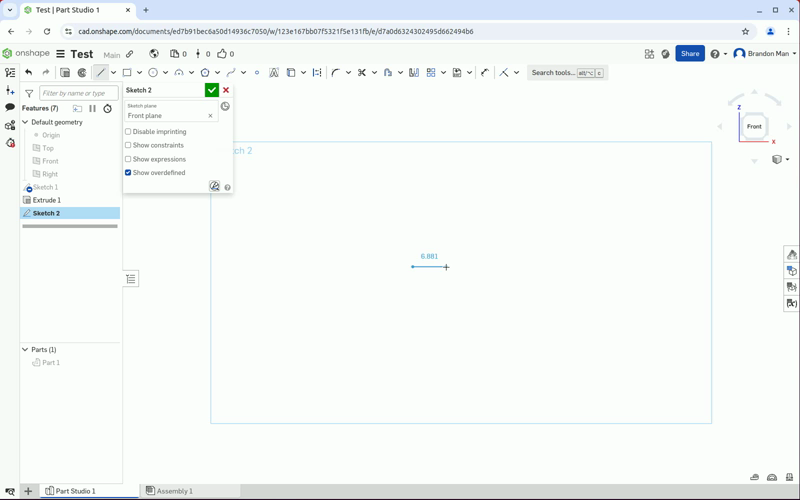
key_up(shift)
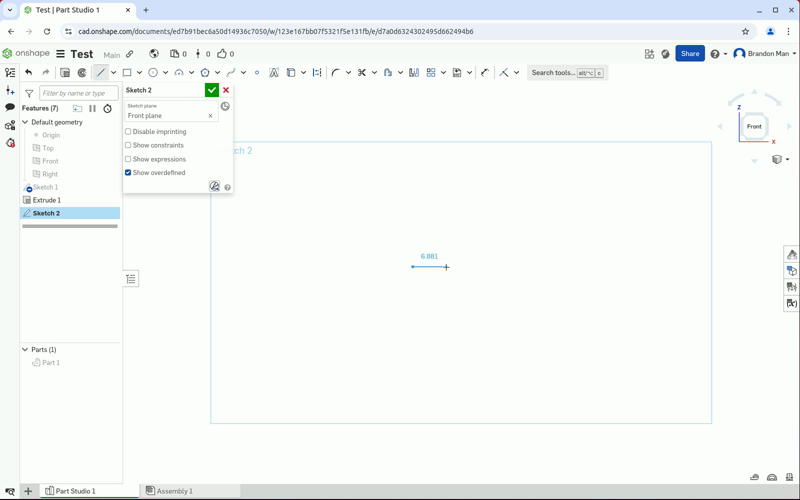
key_down(shift)
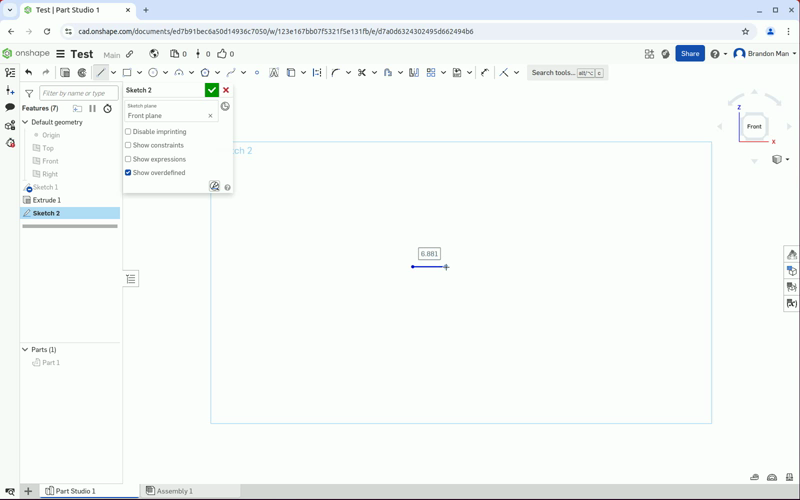
mouse_move(412, 213)
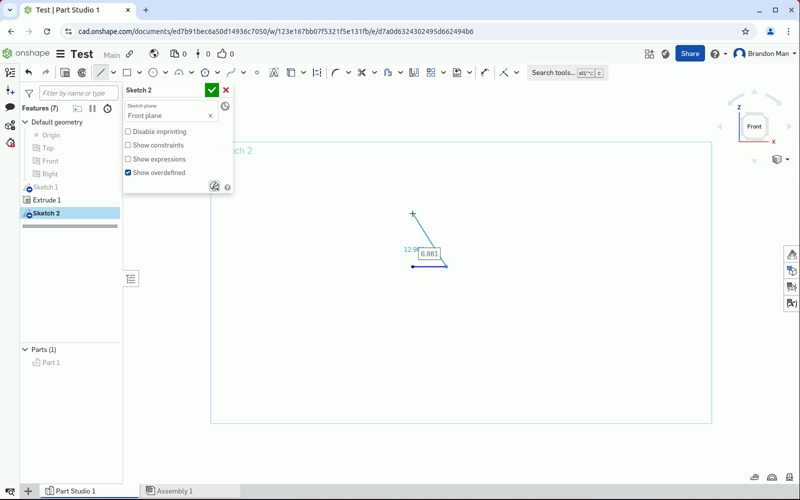
click(412, 213)
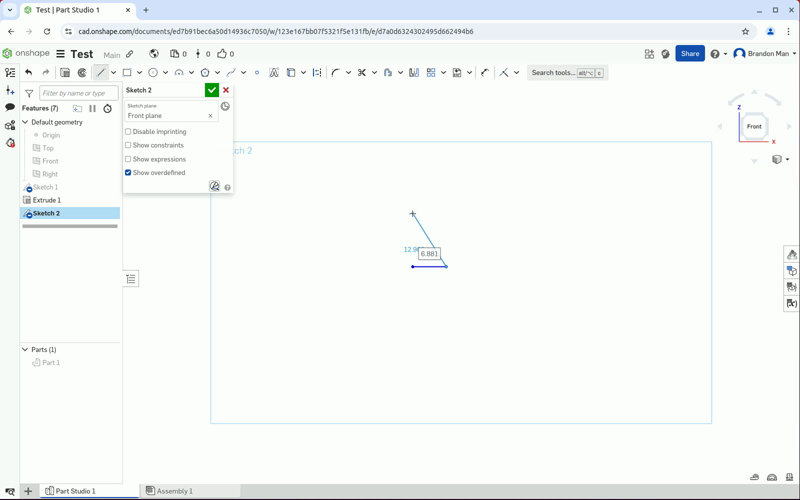
key_up(shift)
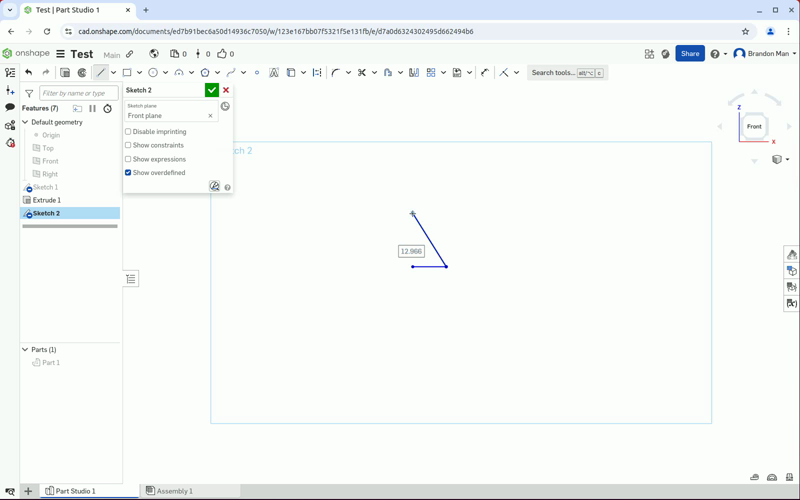
mouse_move(442, 213)
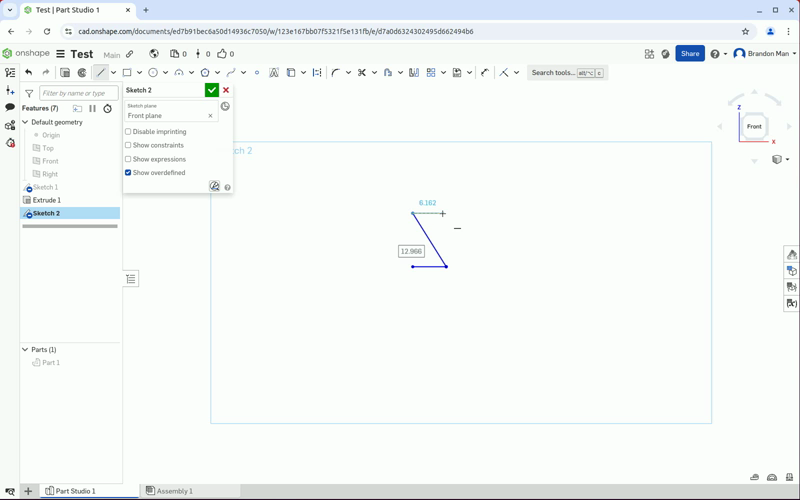
key_down(shift)
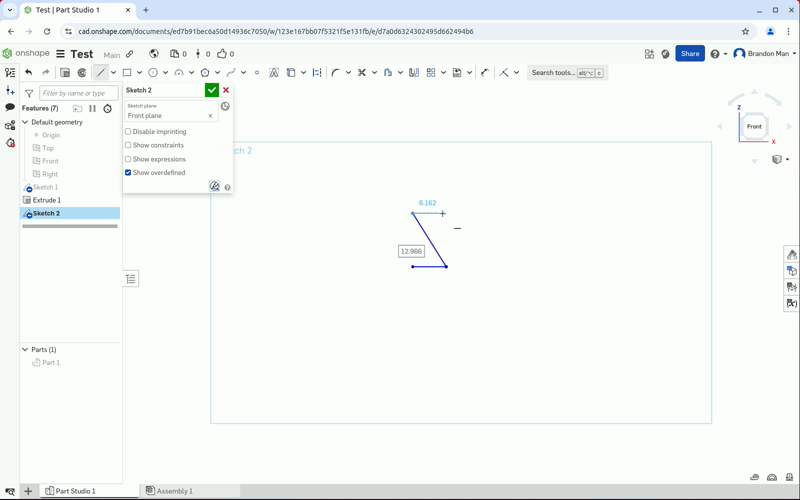
mouse_move(412, 266)
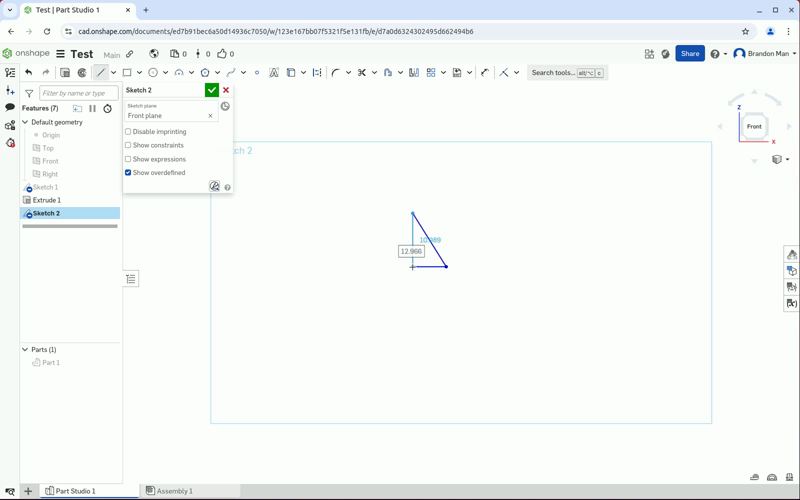
key_up(shift)
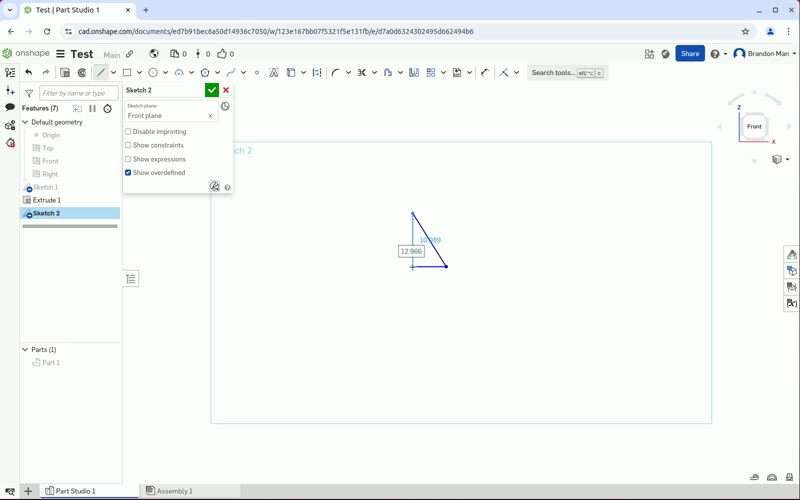
click(412, 266)
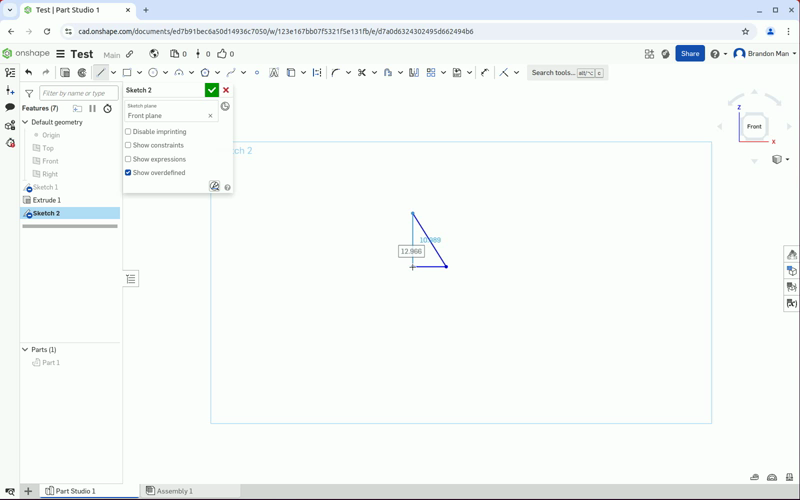
key(esc)
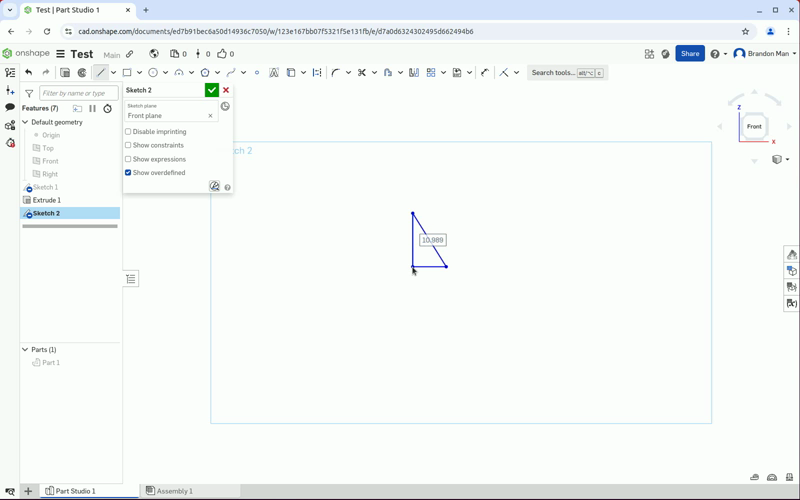
mouse_move(419, 225)
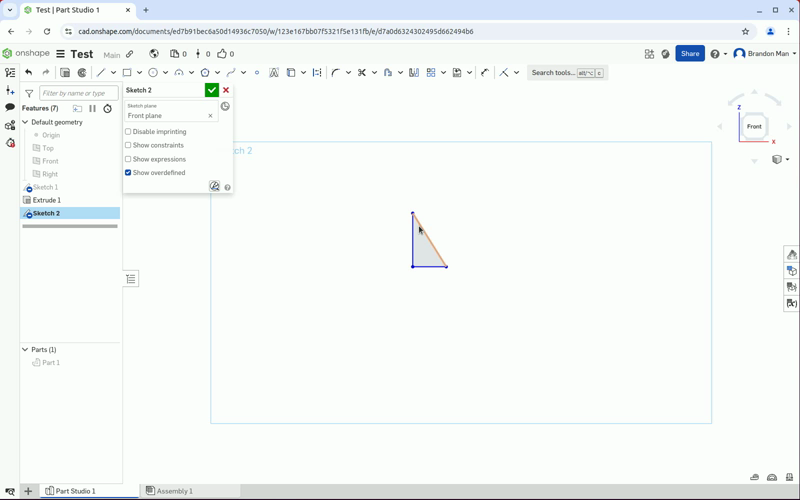
scroll(6)
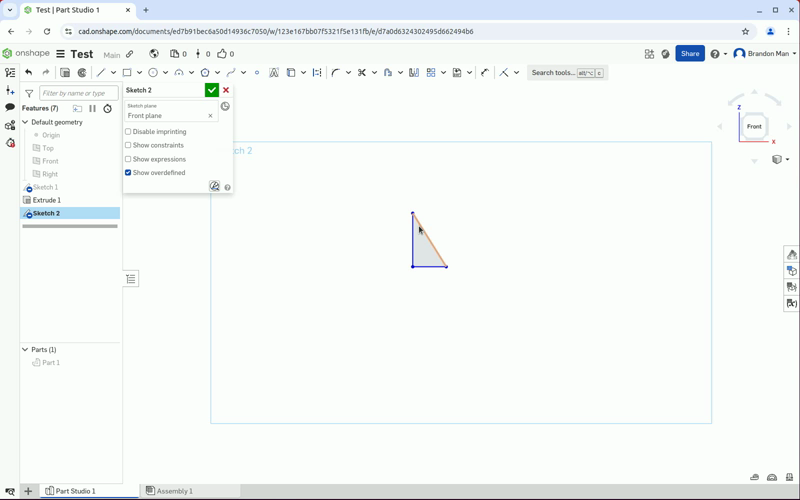
scroll(6)
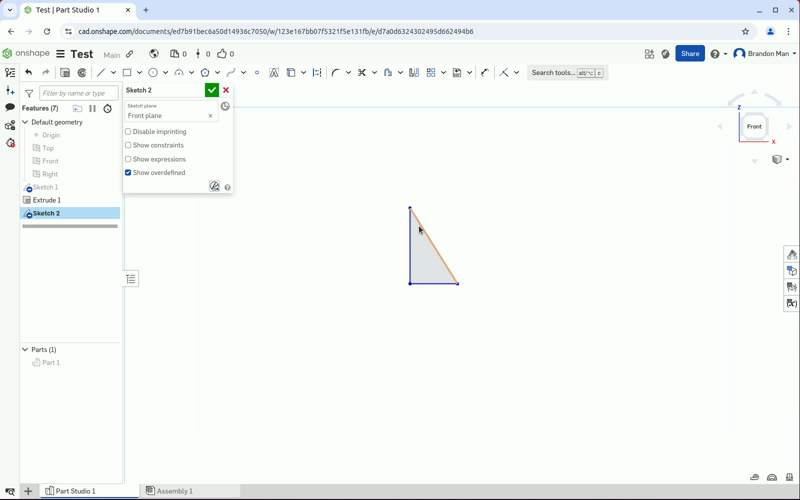
scroll(6)
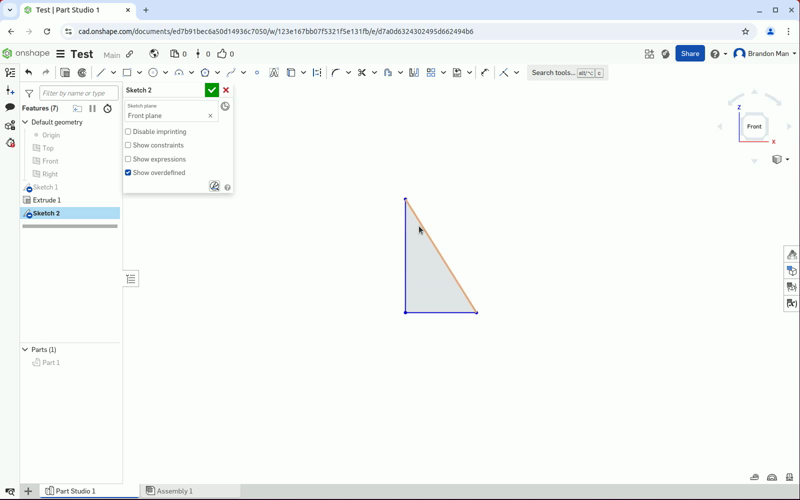
scroll(6)
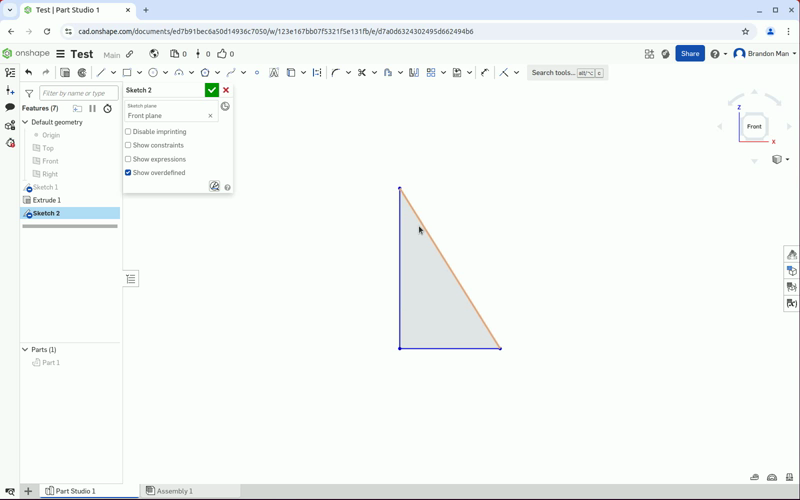
scroll(6)
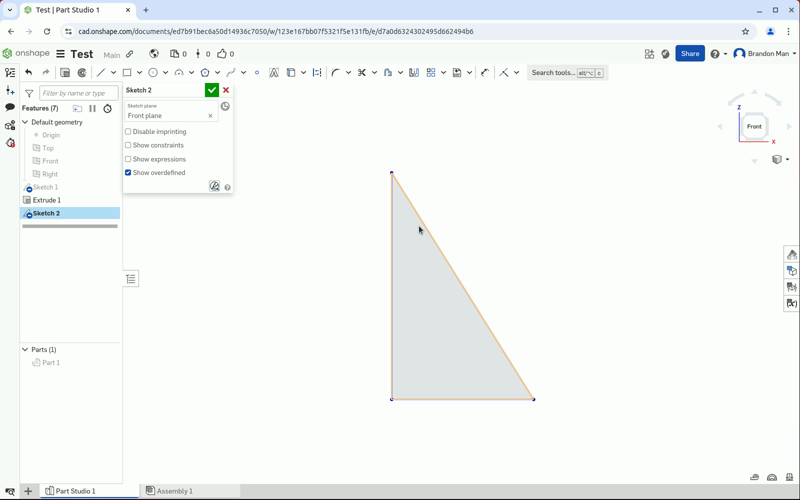
scroll(6)
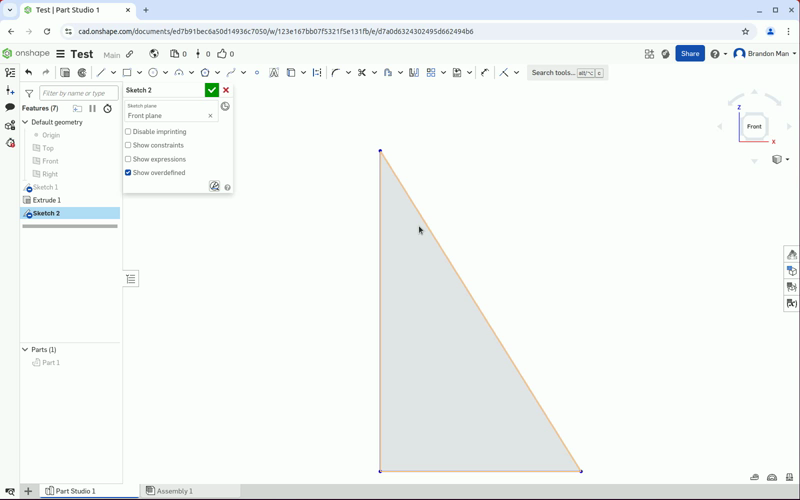
scroll(6)
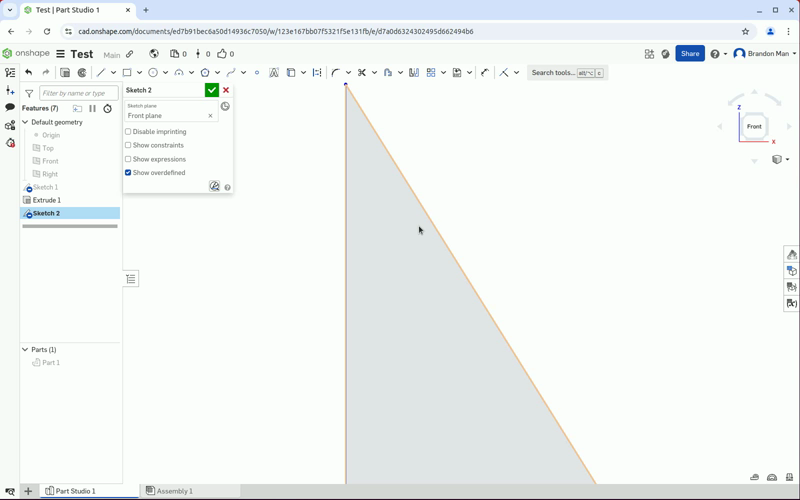
click(419, 225)
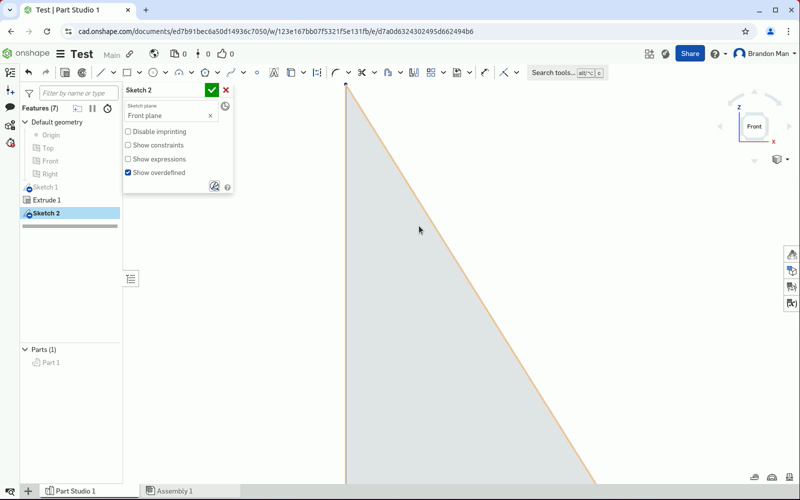
scroll(-6)
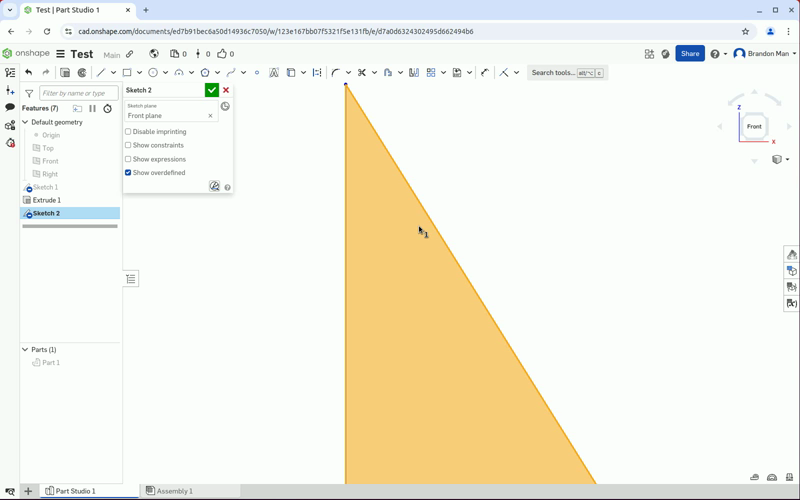
scroll(-6)
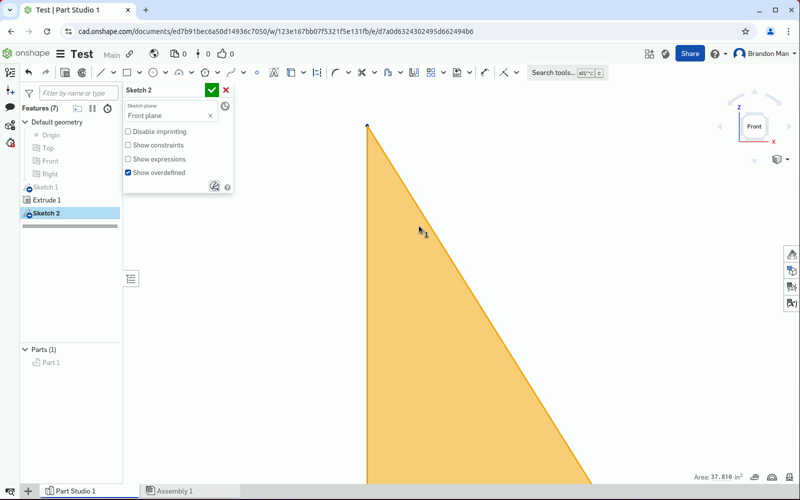
scroll(-6)
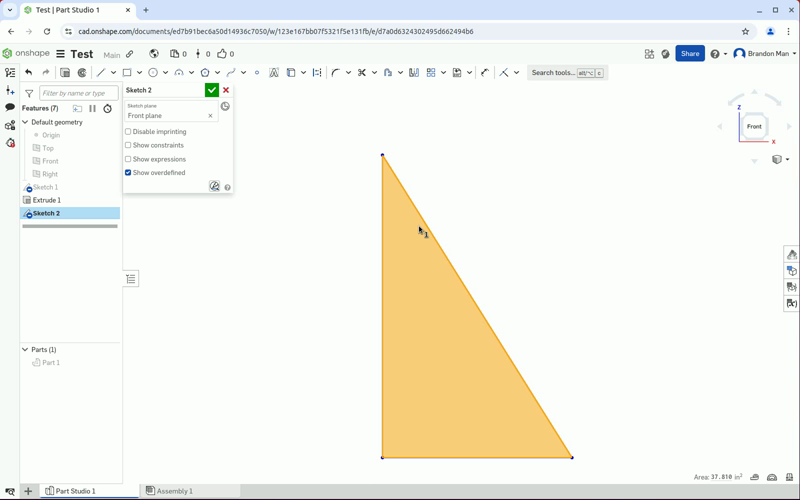
scroll(-6)
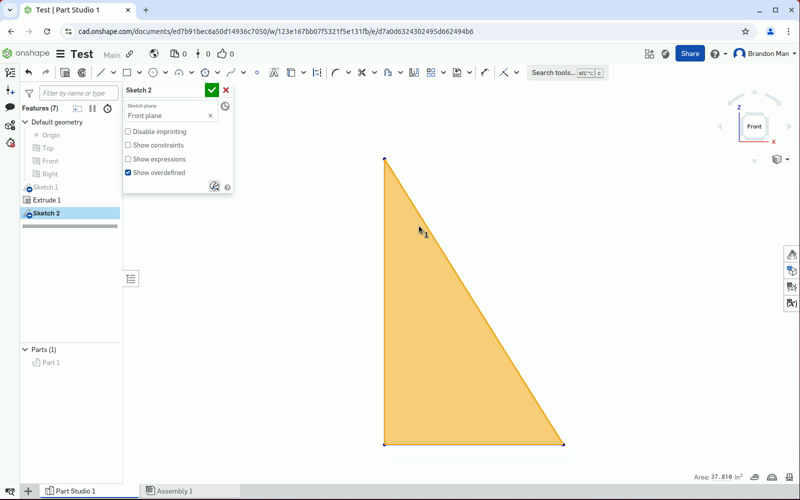
scroll(-6)
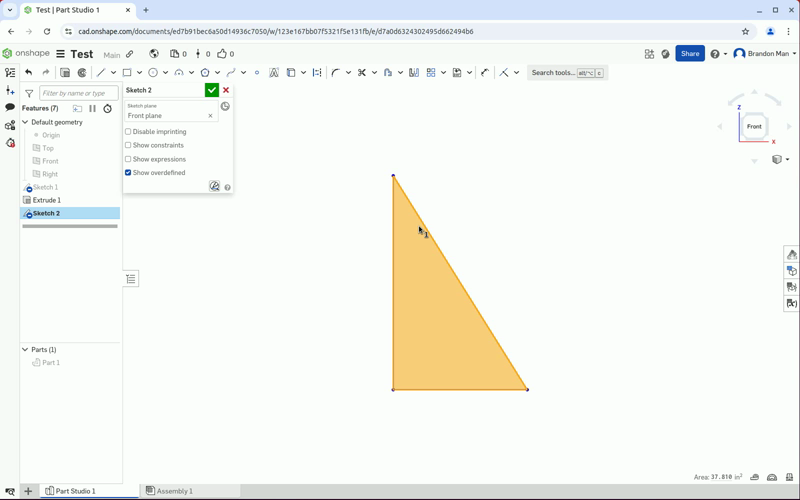
scroll(-6)
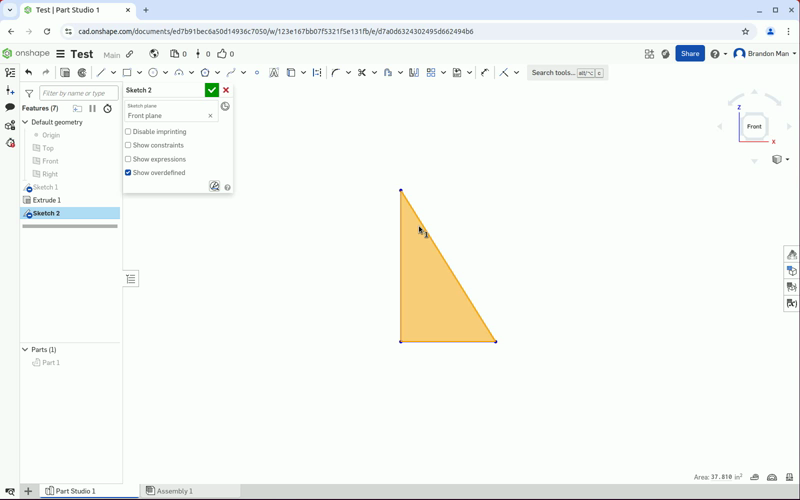
scroll(-6)
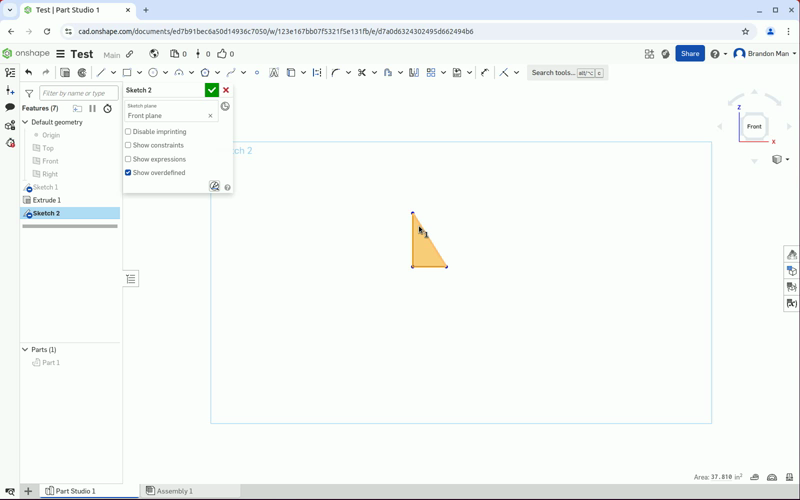
mouse_move(73, 352)
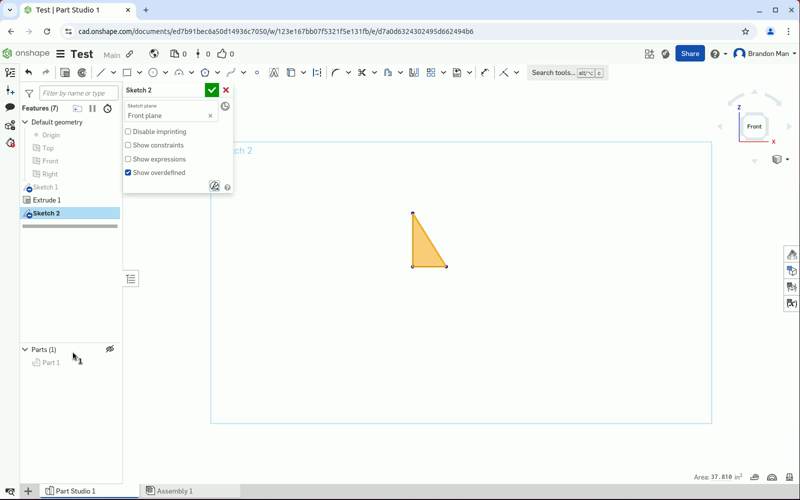
key(shift+y)
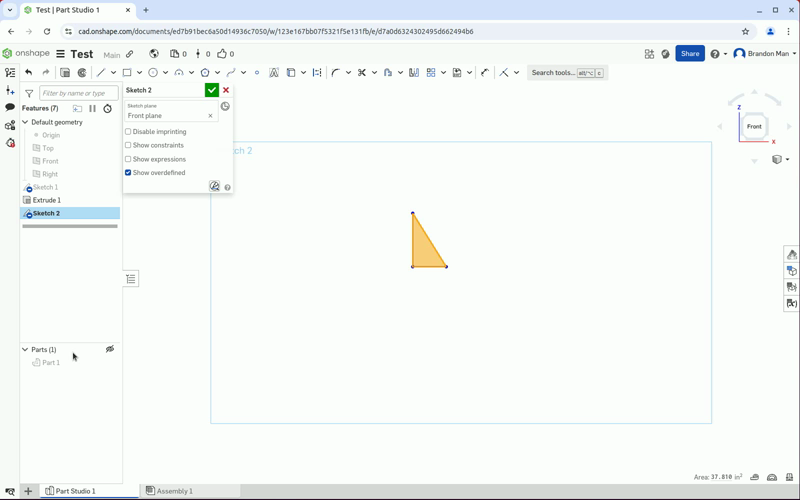
key(shift+e)
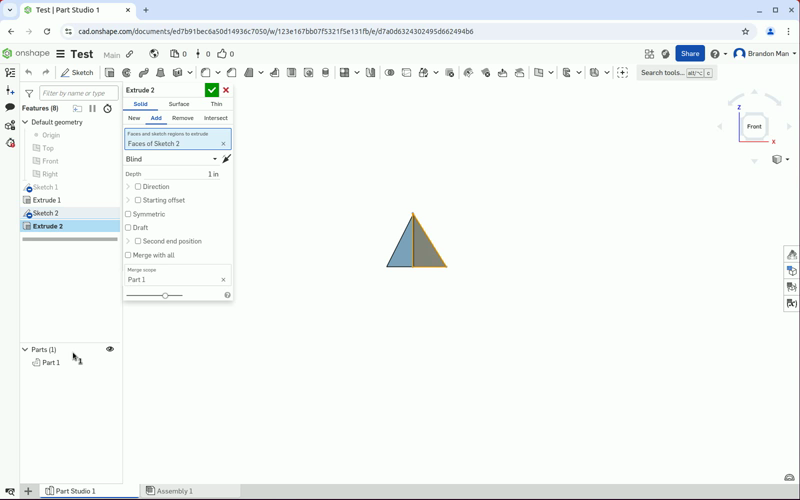
mouse_move(143, 106)
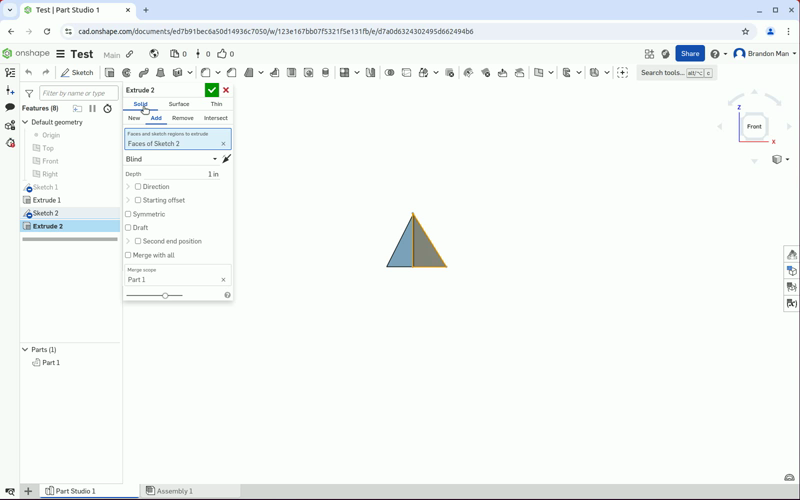
click(143, 106)
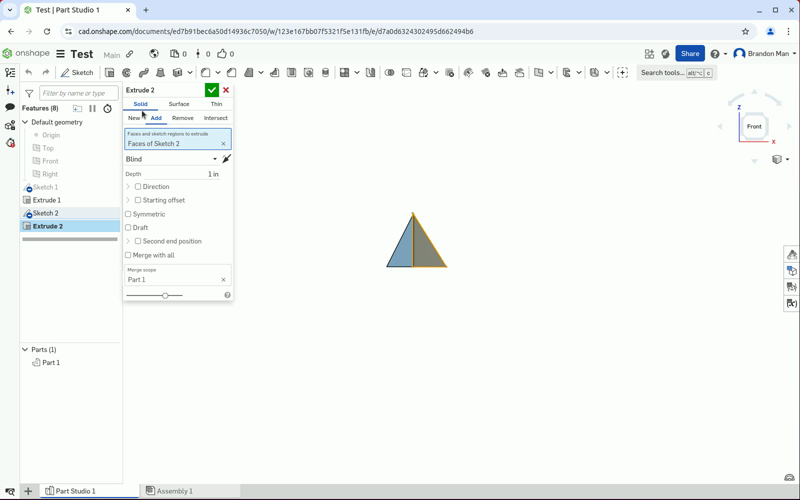
mouse_move(137, 120)
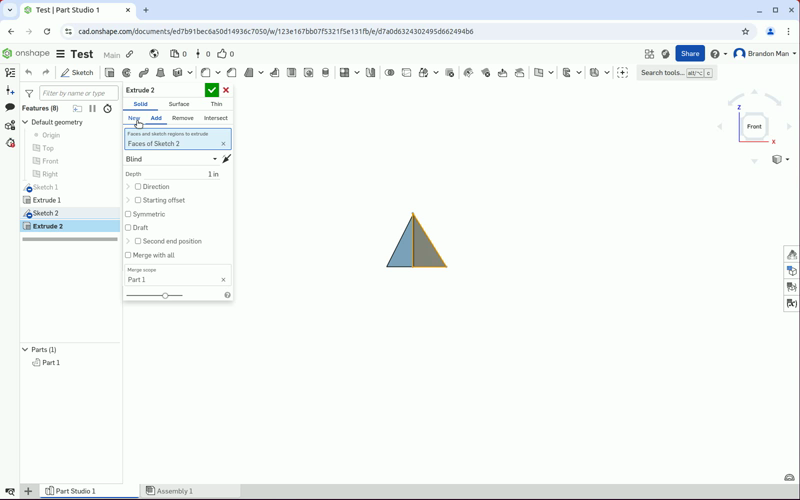
click(137, 120)
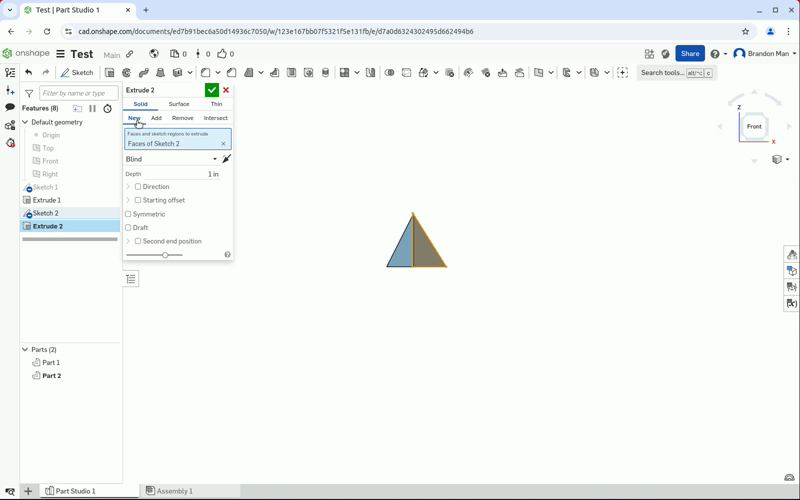
key(tab, 4)
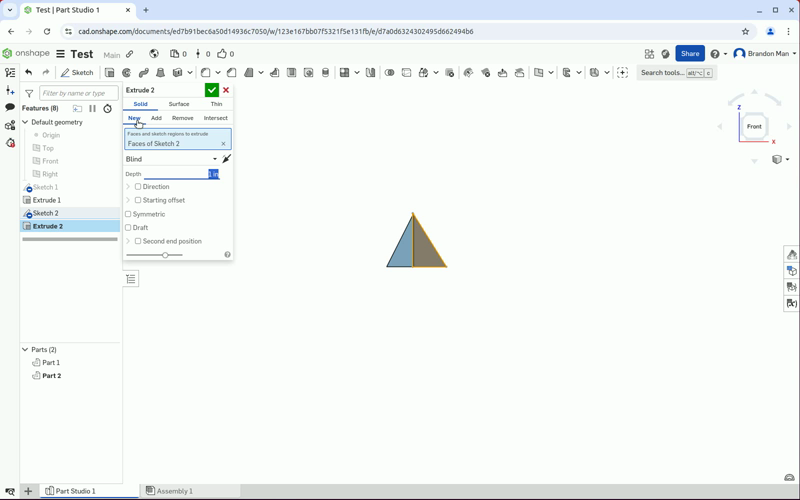
text(23.108)
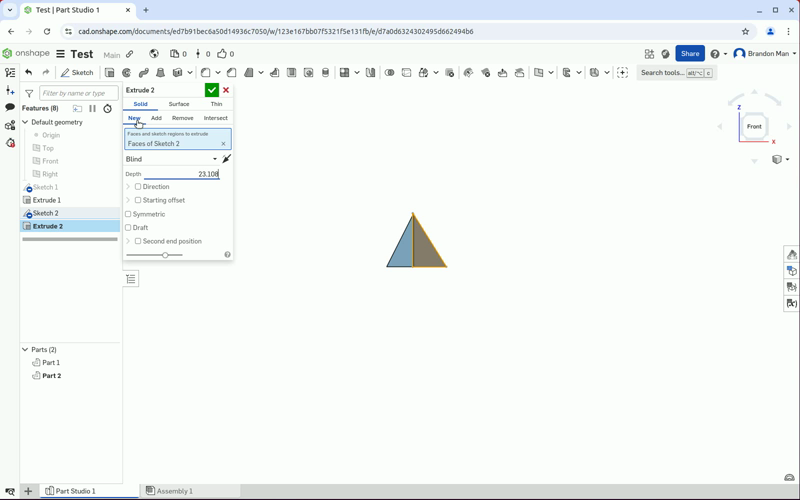
key(enter)
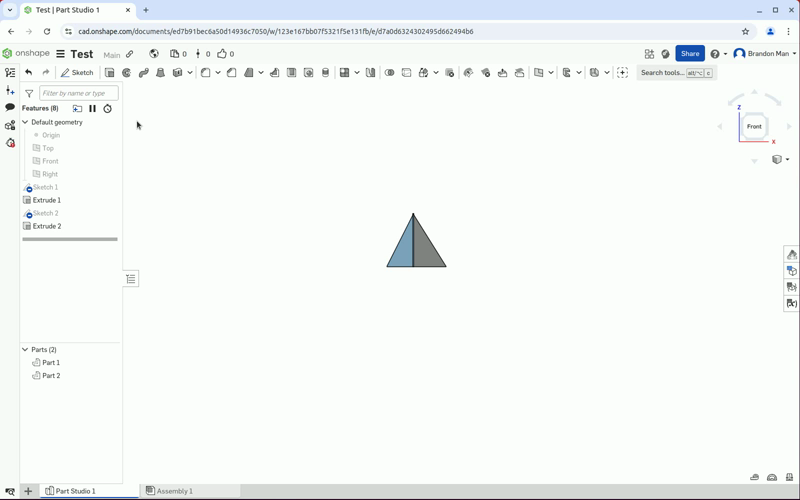
key(shift+h)
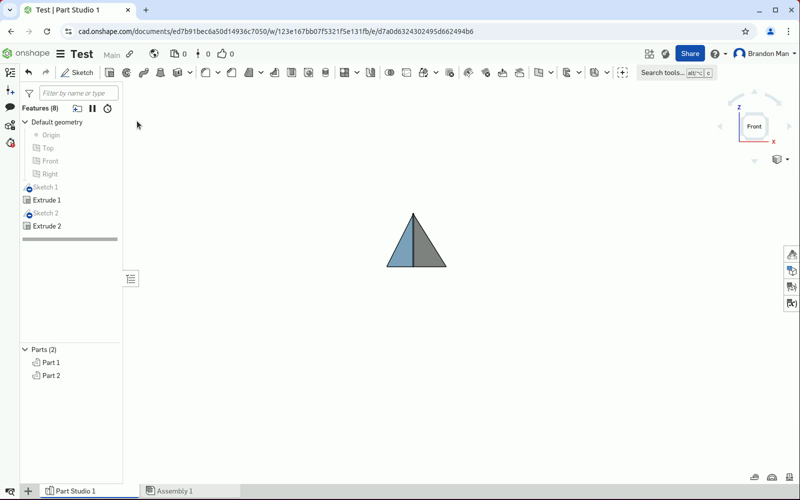
key(shift+h)
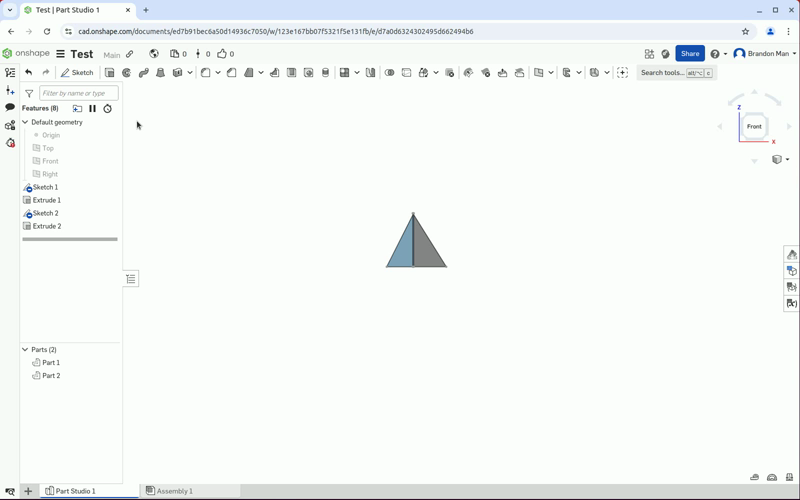
key(shift+7)
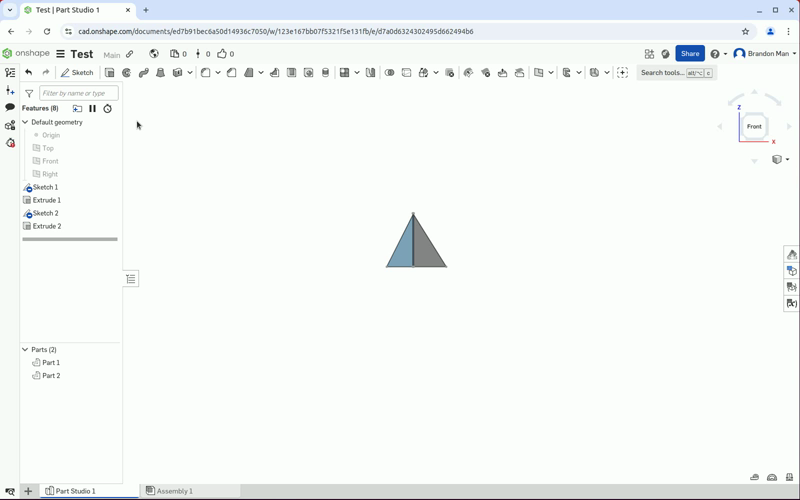
key(left, 2)
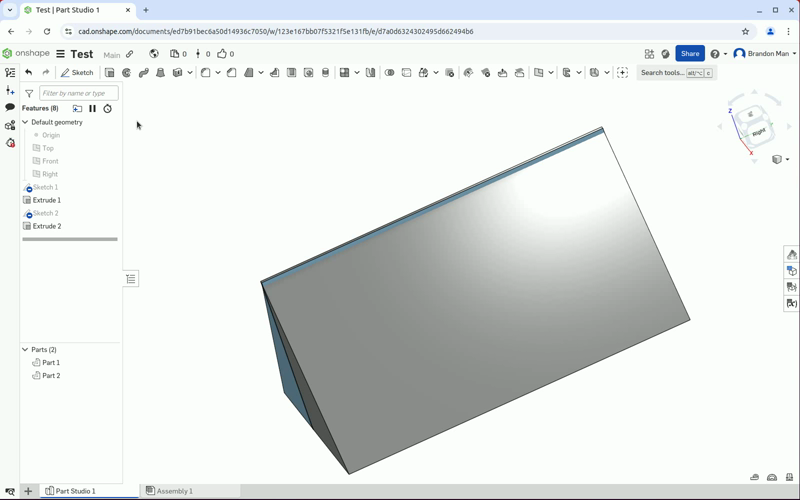
key(down, 2)
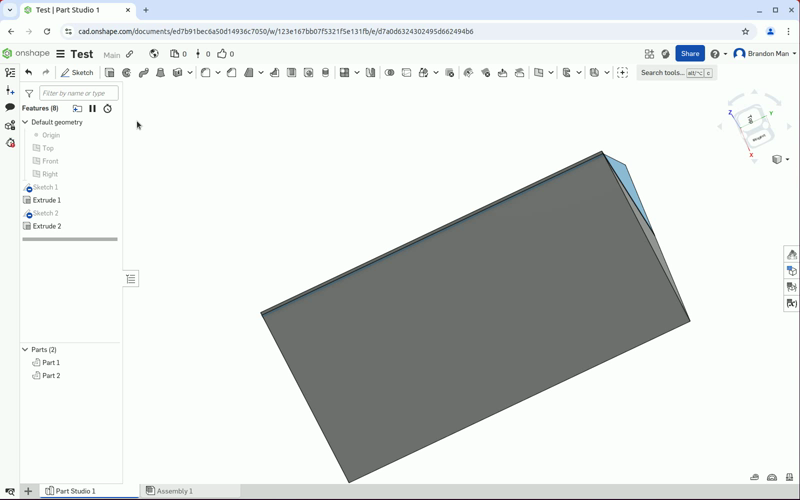
key(up, 2)
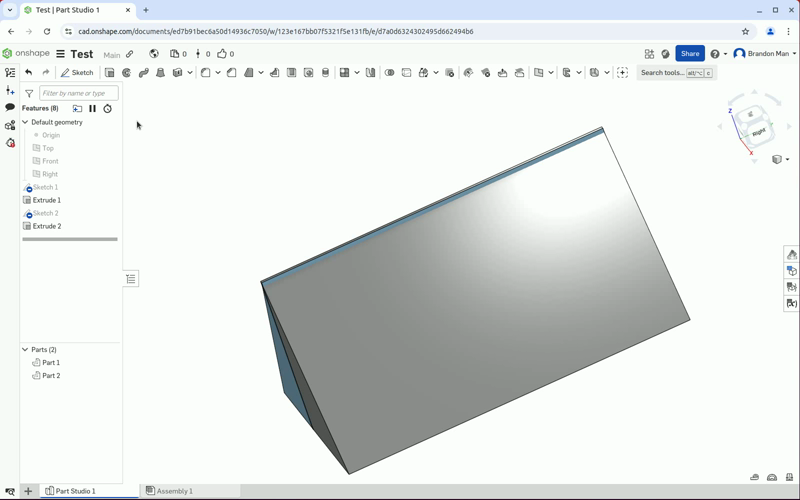
key(right, 2)
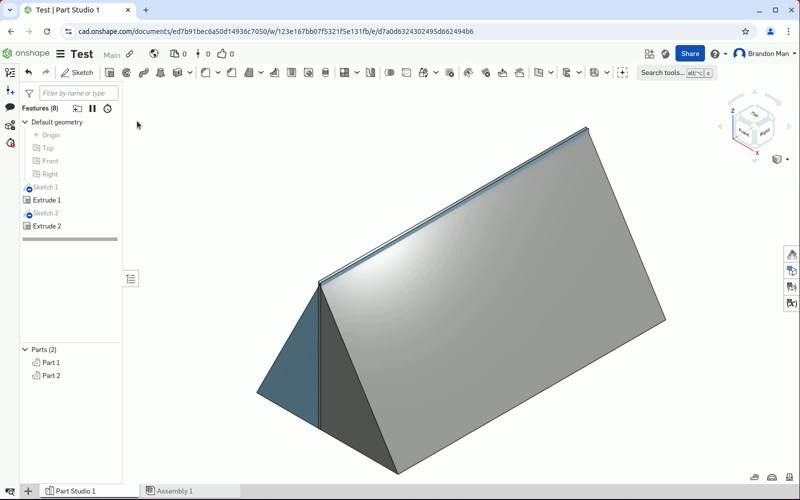
mouse_move(73, 189)
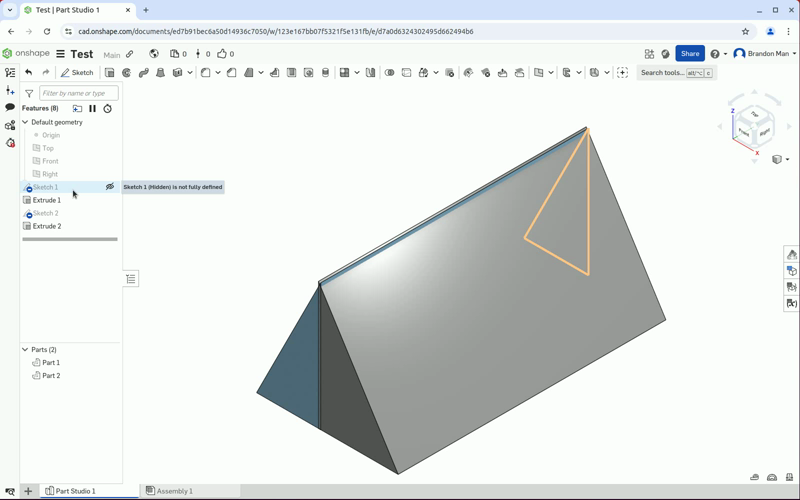
click(73, 189)